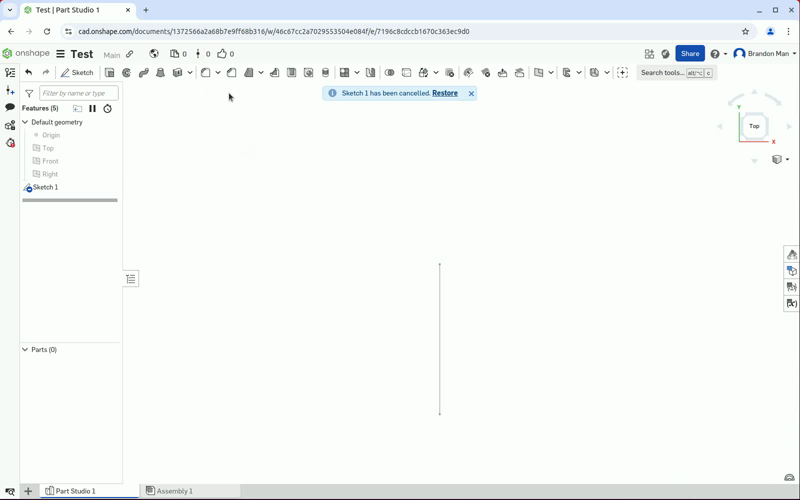
key(shift+h)
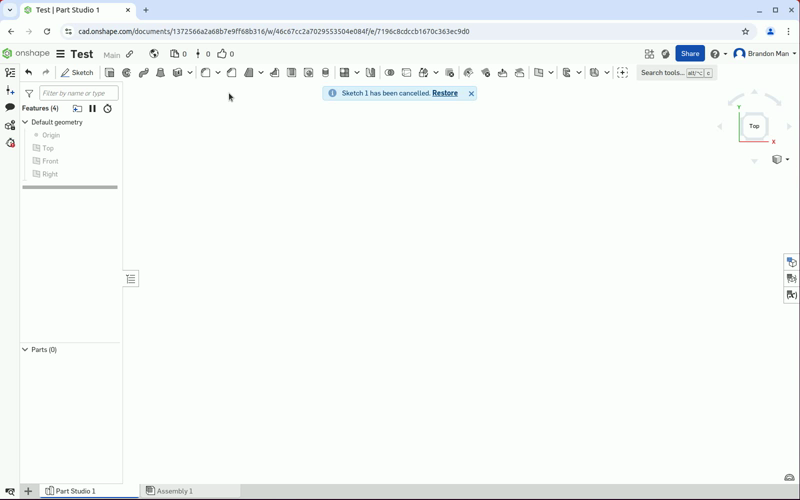
mouse_move(541, 75)
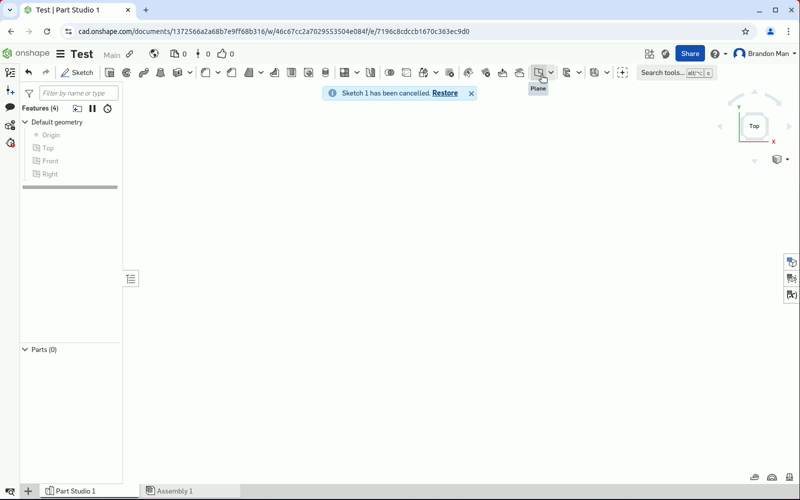
click(541, 75)
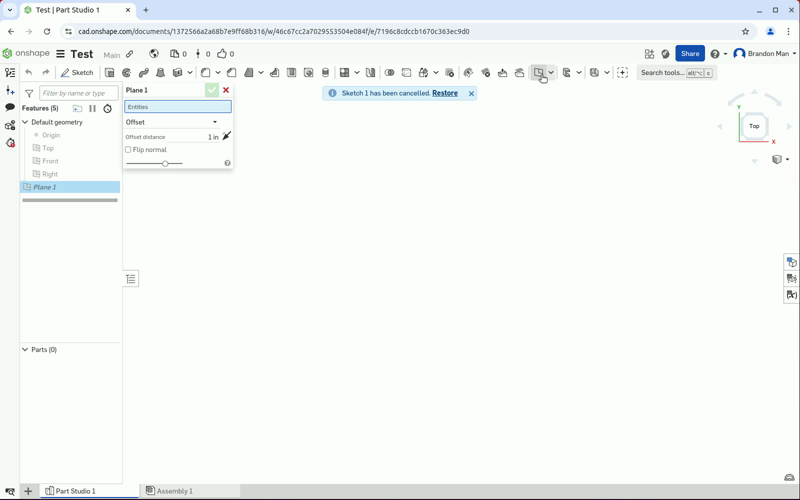
mouse_move(73, 150)
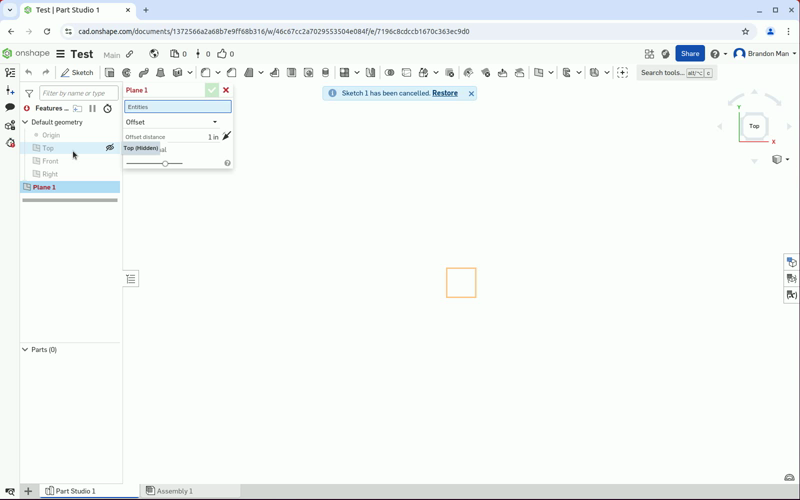
click(73, 150)
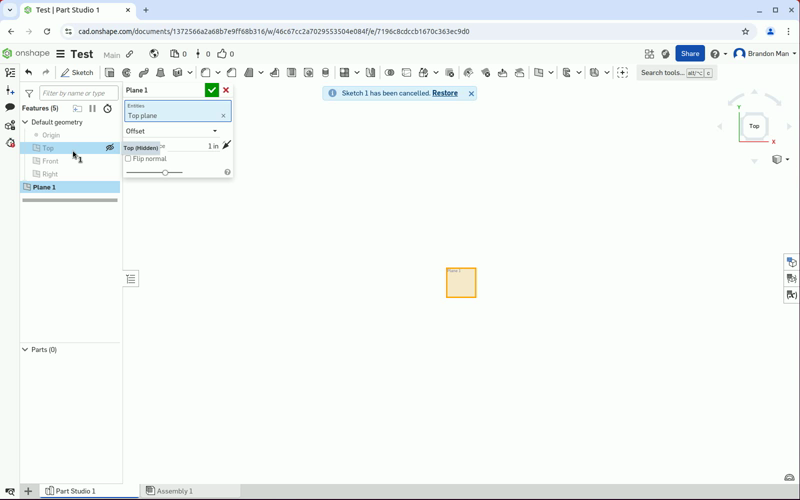
key(tab, 2)
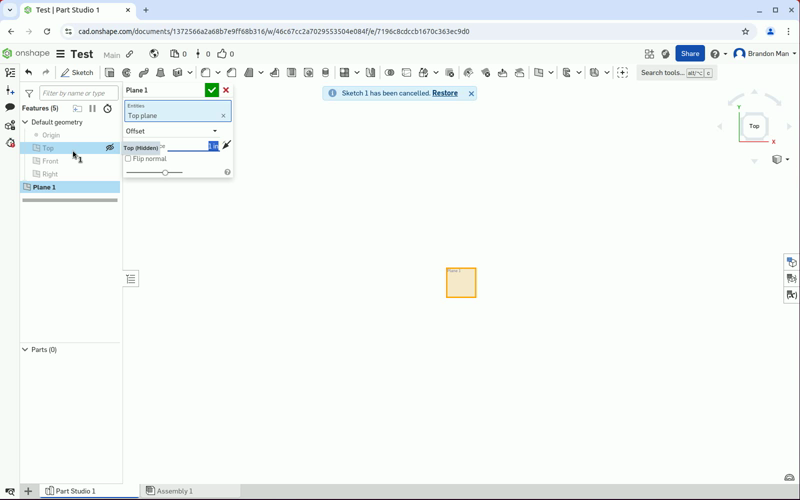
text(5.299)
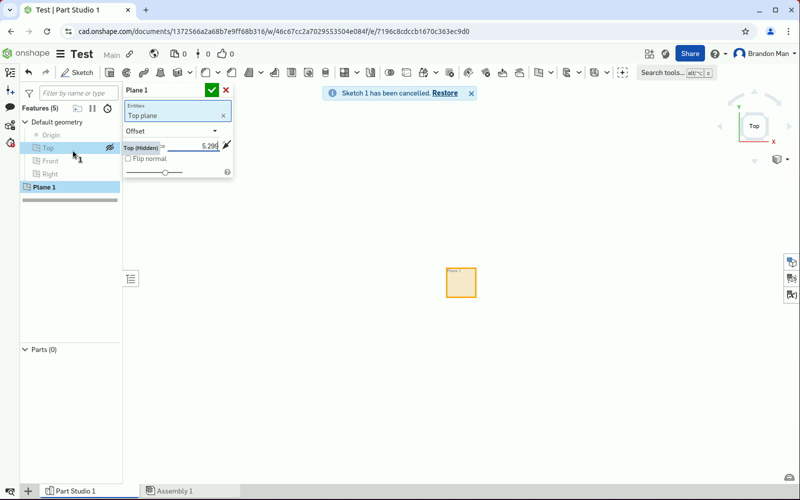
key(enter, 2)
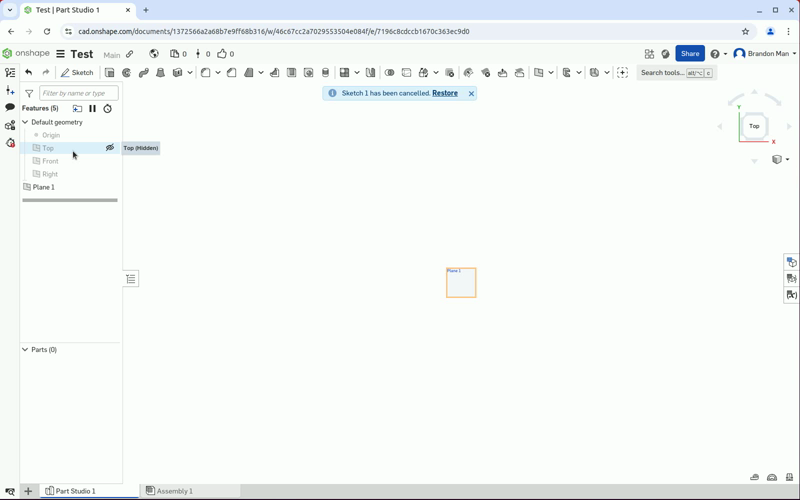
key(shift+s)
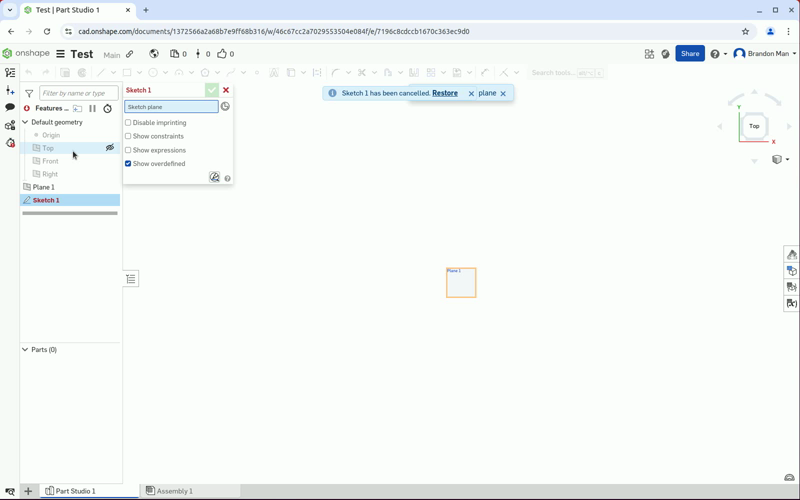
mouse_move(73, 189)
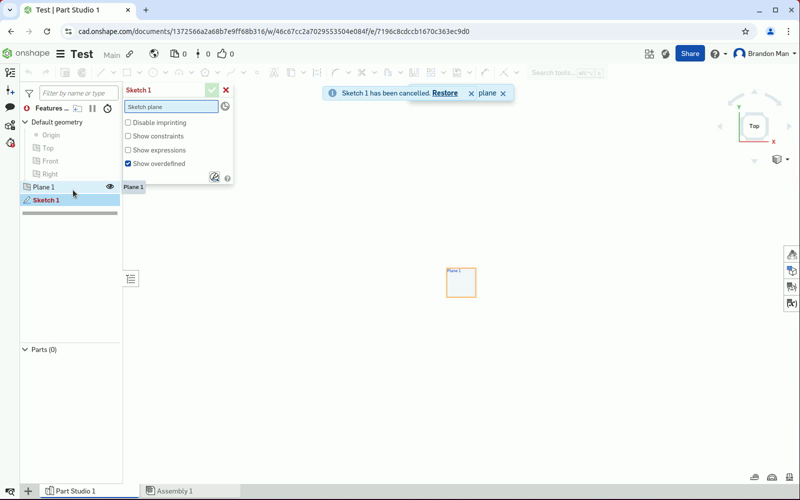
click(73, 189)
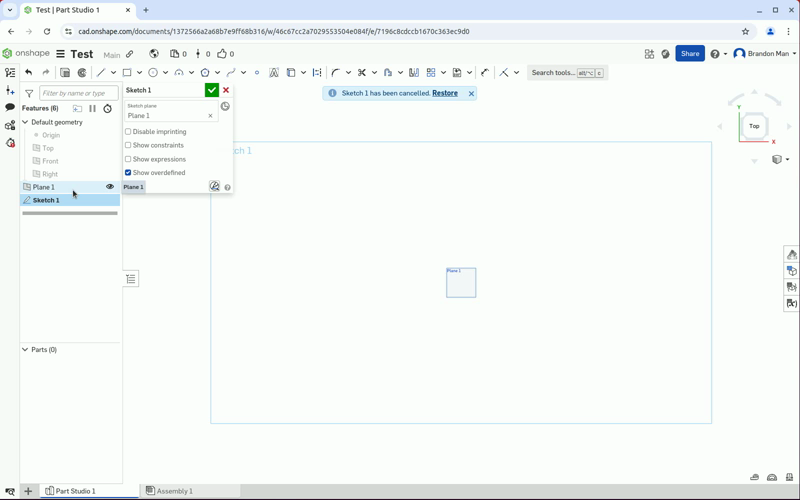
mouse_move(73, 352)
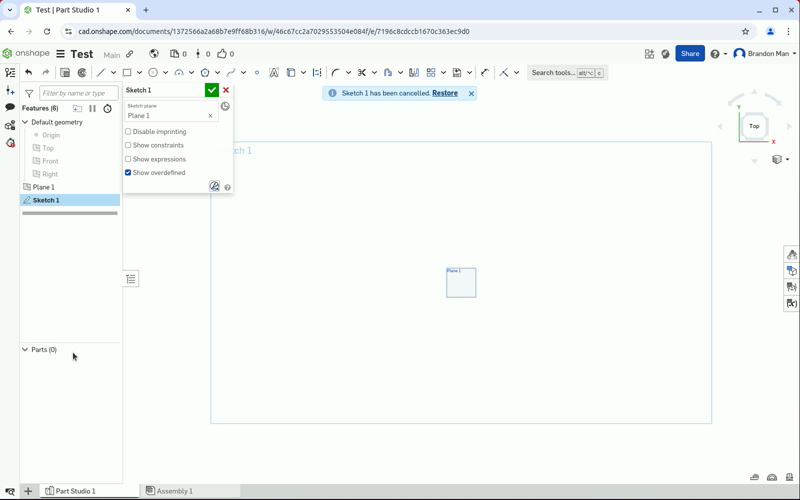
key(y)
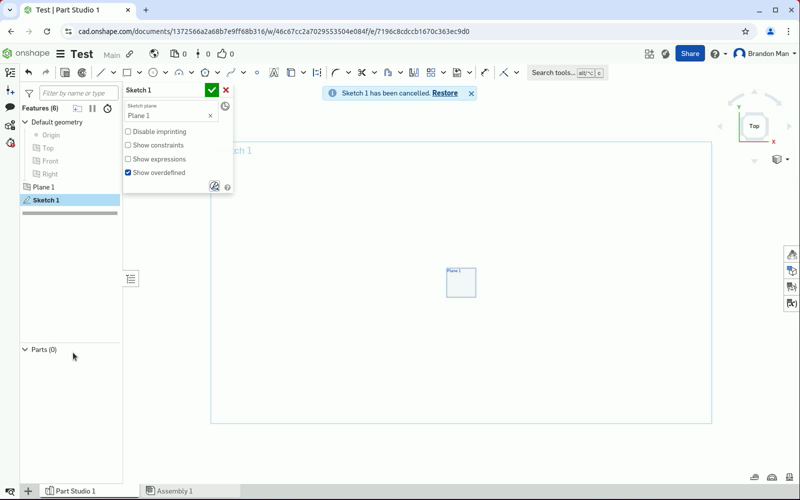
key(l)
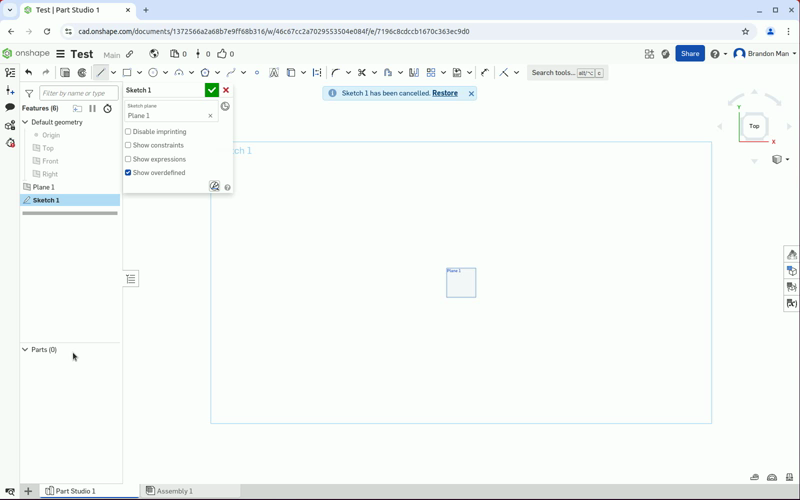
key_down(shift)
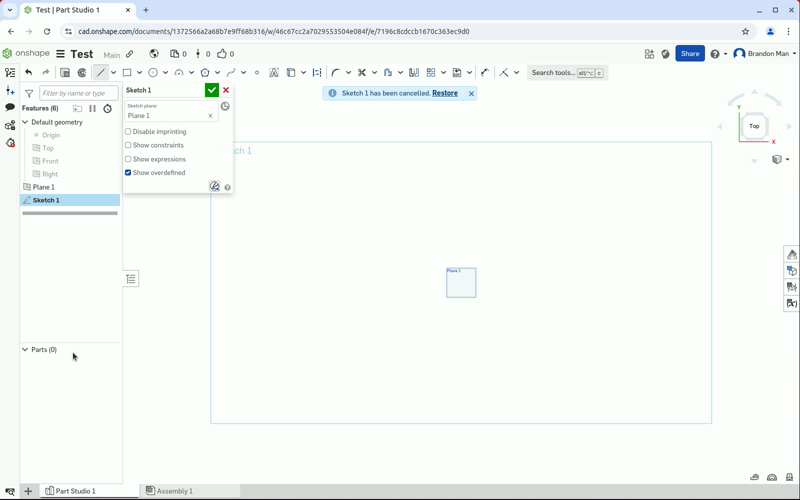
mouse_move(467, 395)
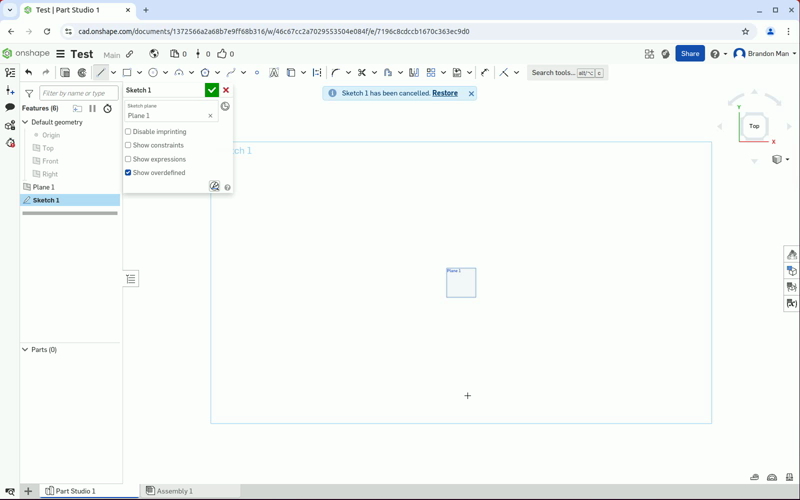
click(467, 395)
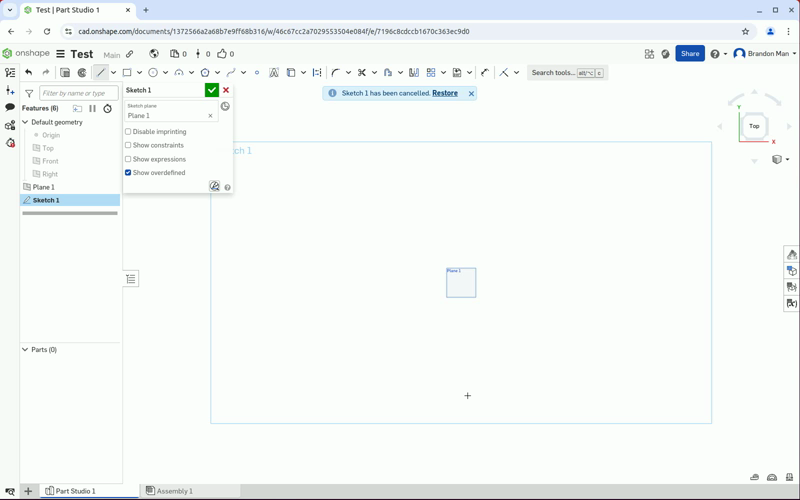
key_up(shift)
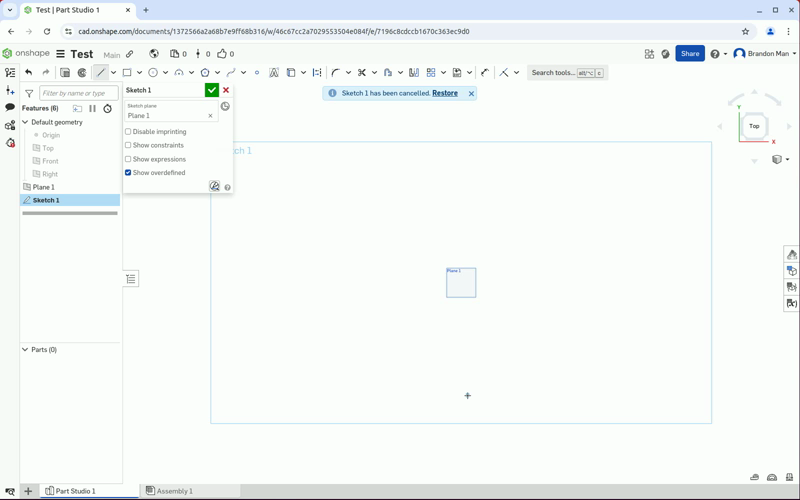
key_down(shift)
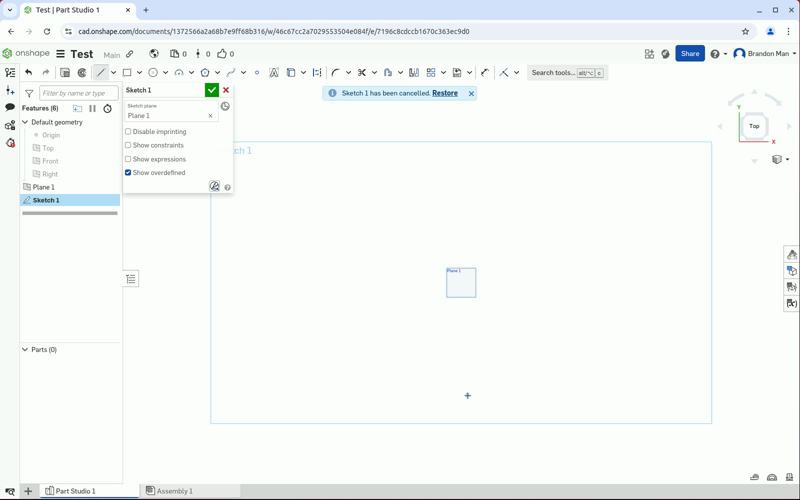
mouse_move(497, 395)
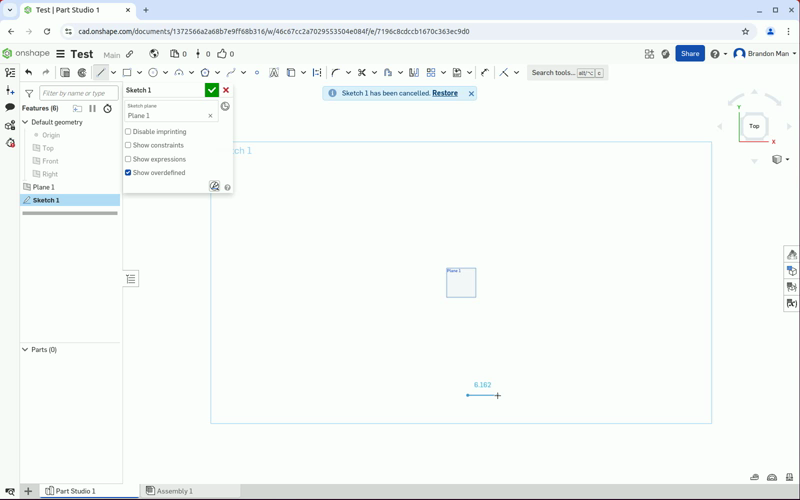
mouse_move(500, 395)
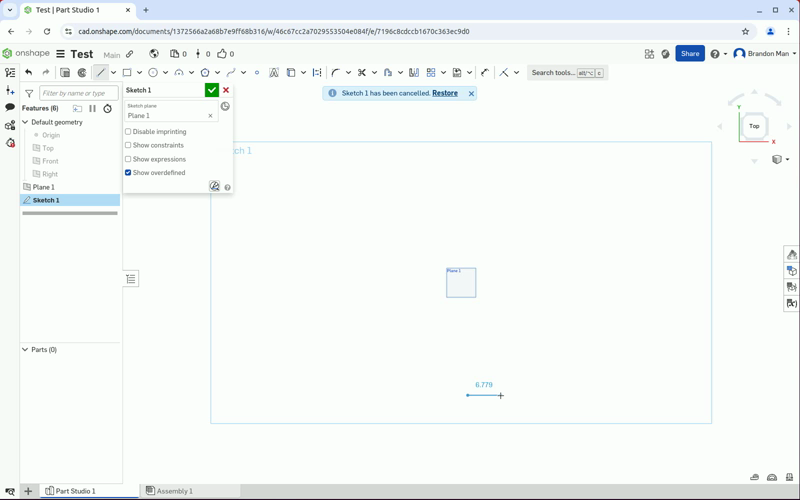
click(500, 395)
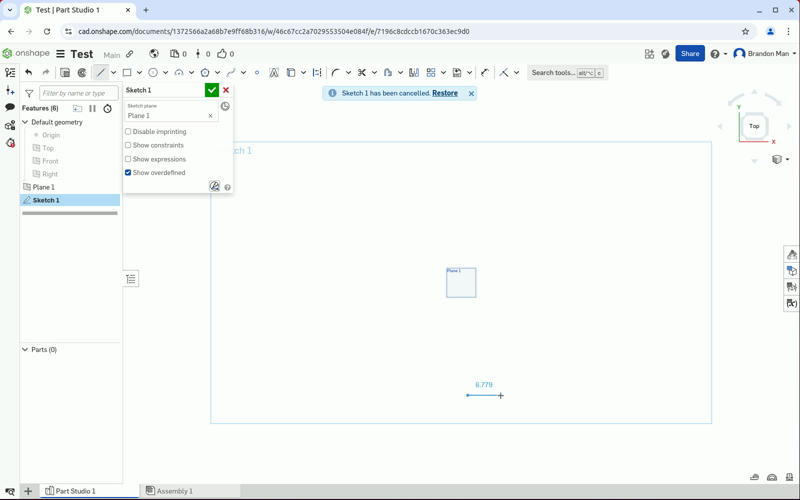
key_up(shift)
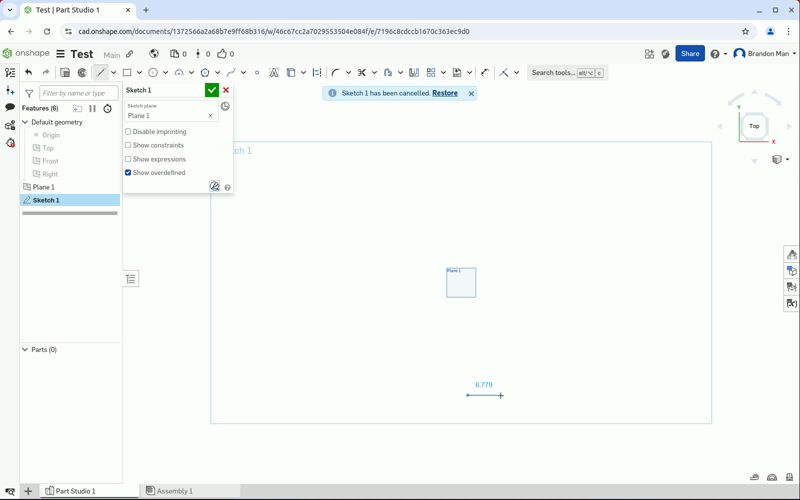
key_down(shift)
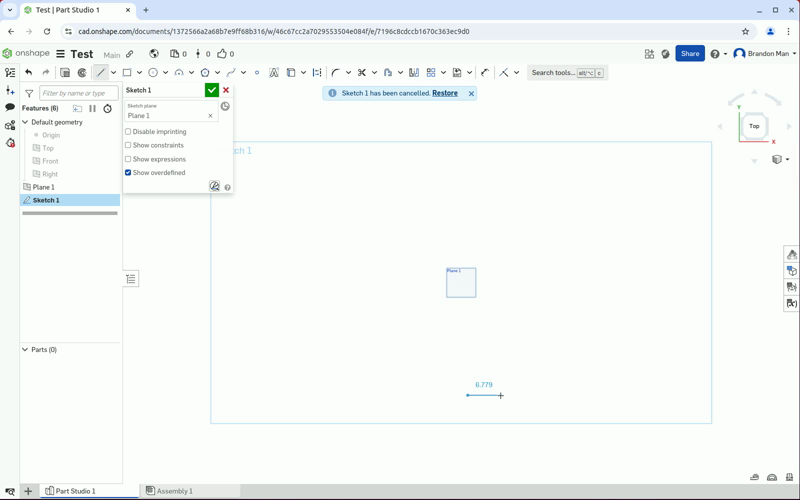
mouse_move(500, 308)
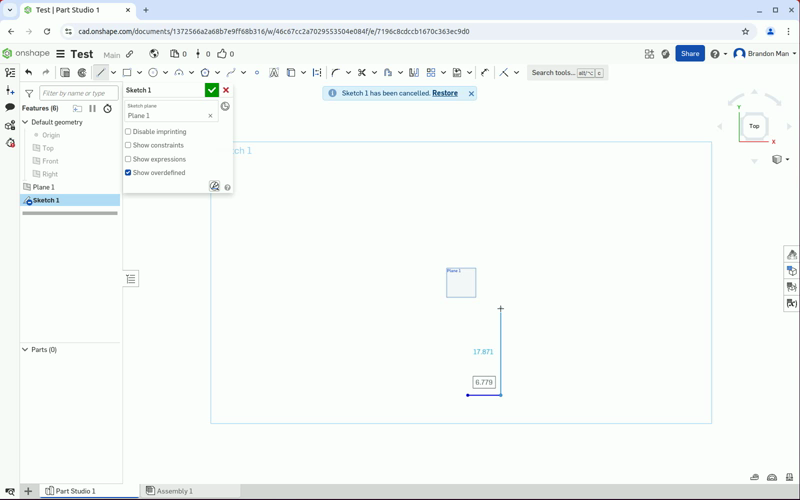
click(500, 308)
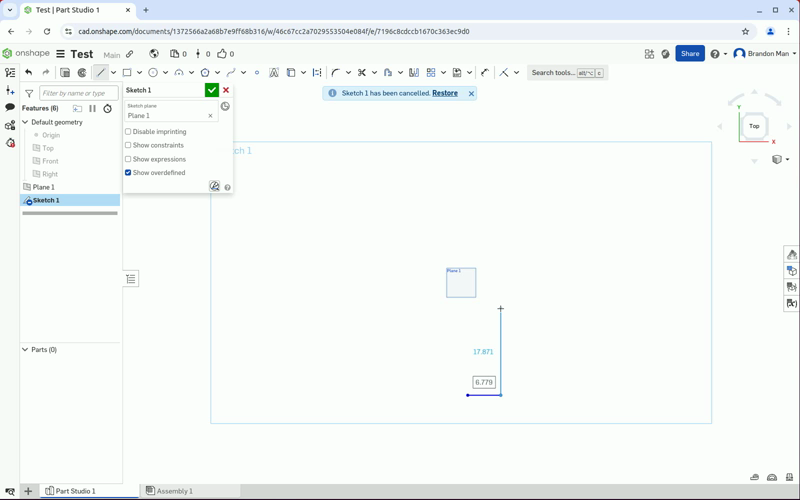
key_up(shift)
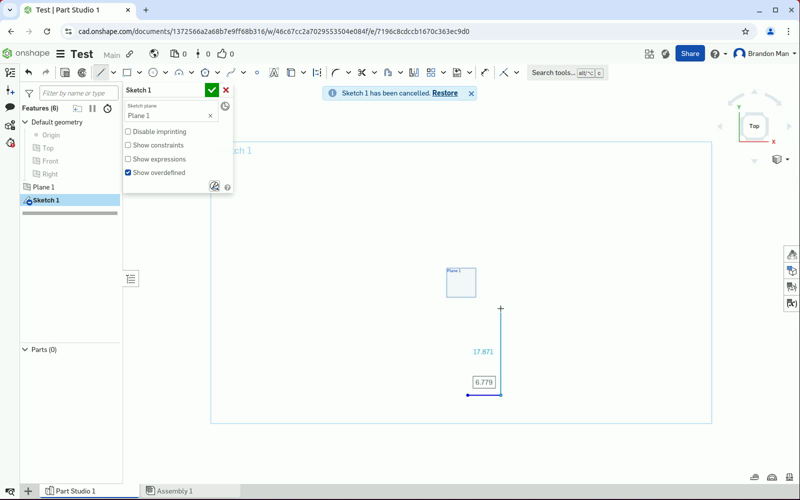
key_down(shift)
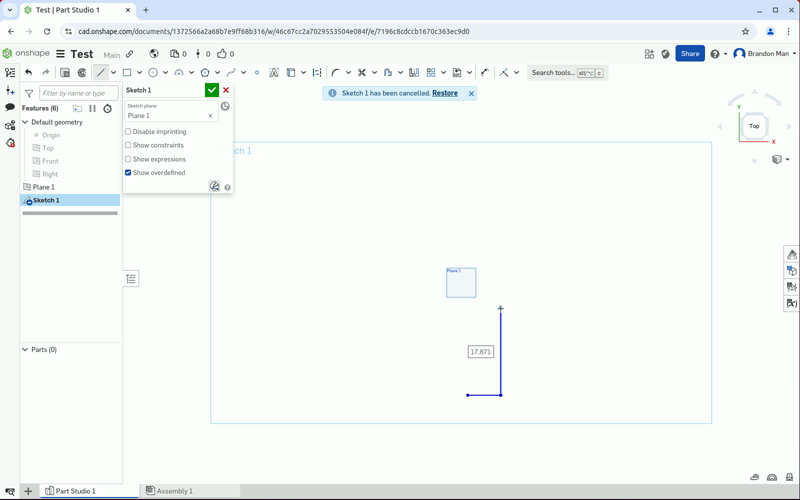
mouse_move(530, 308)
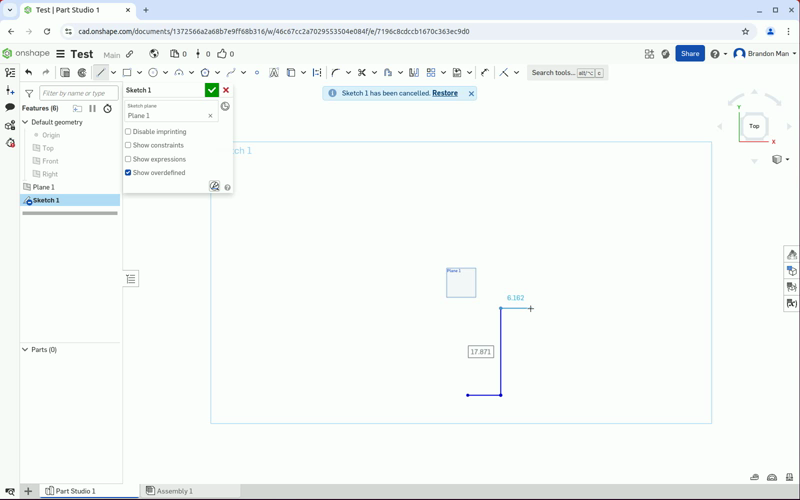
mouse_move(467, 308)
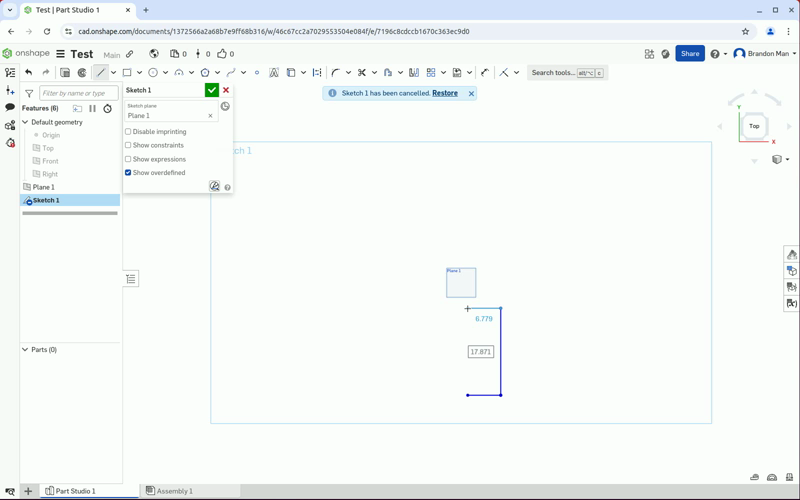
click(467, 308)
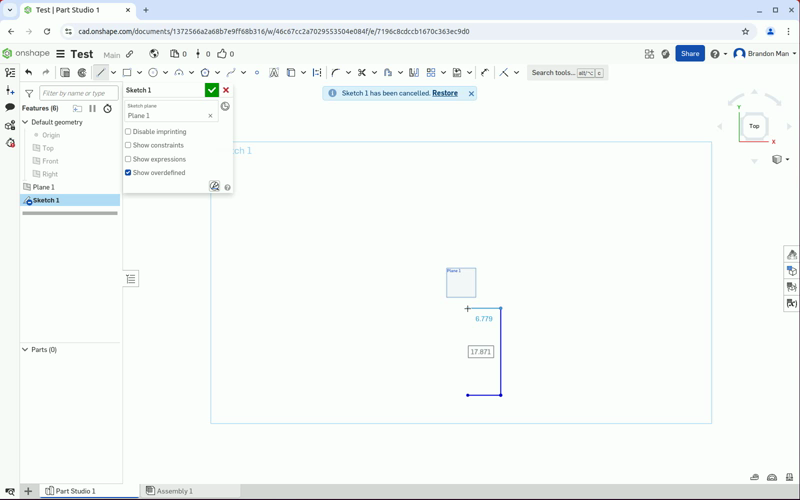
key_up(shift)
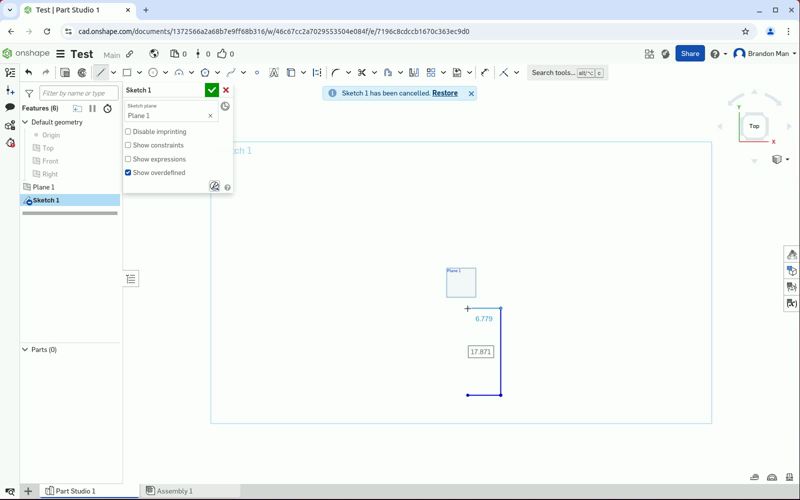
key_down(shift)
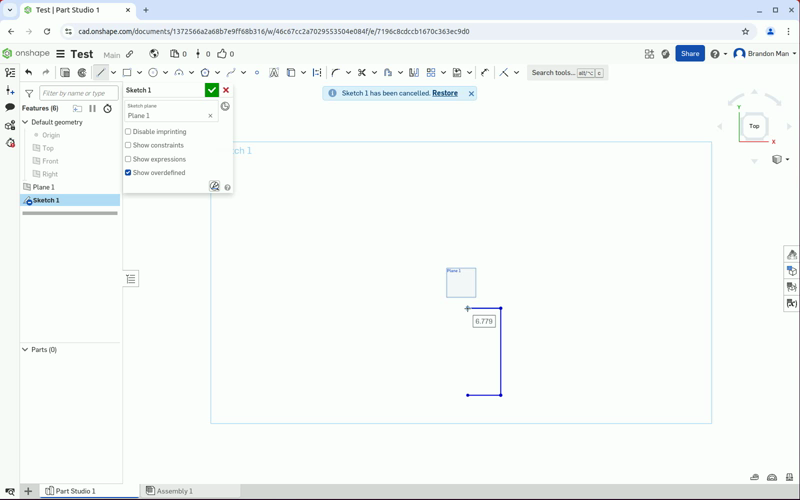
mouse_move(467, 395)
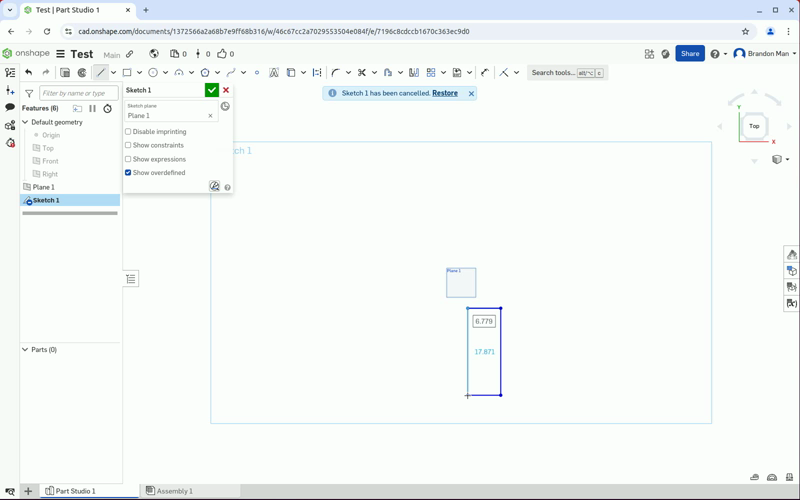
key_up(shift)
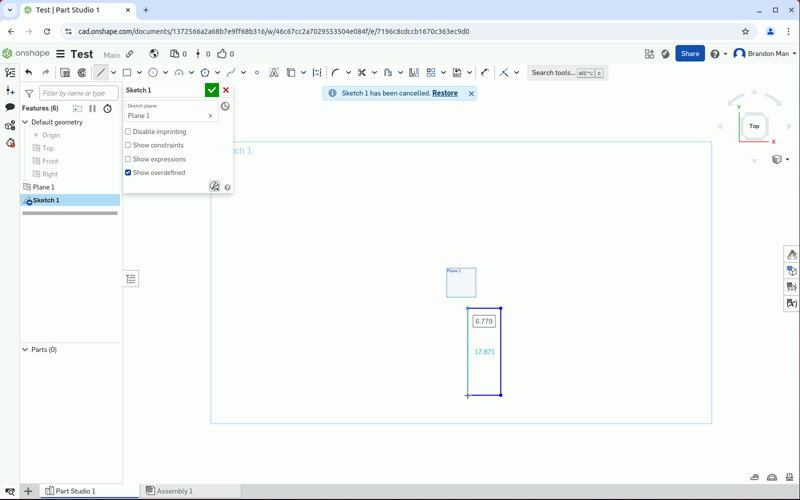
click(467, 395)
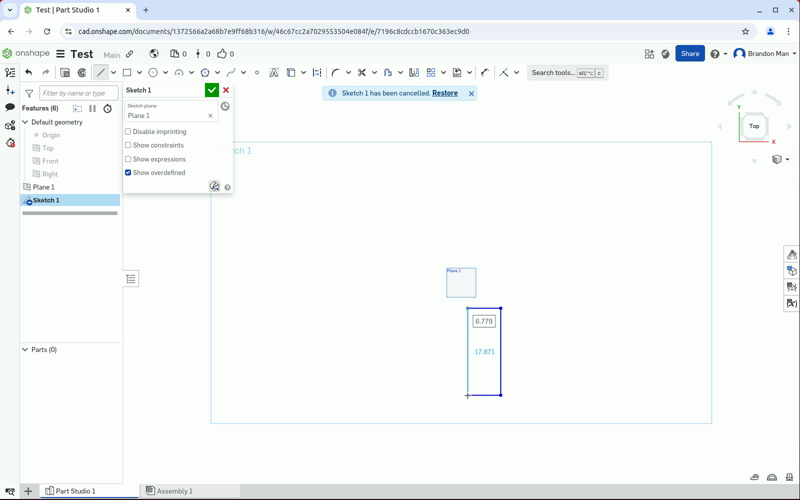
key(esc)
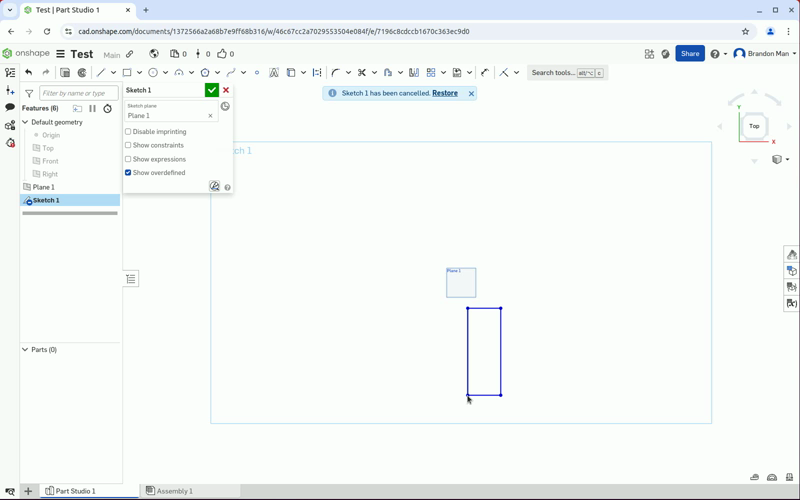
mouse_move(489, 355)
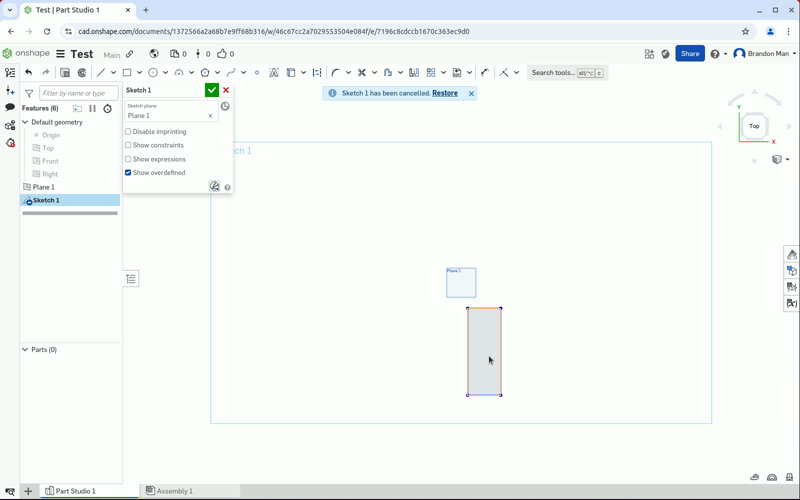
click(489, 355)
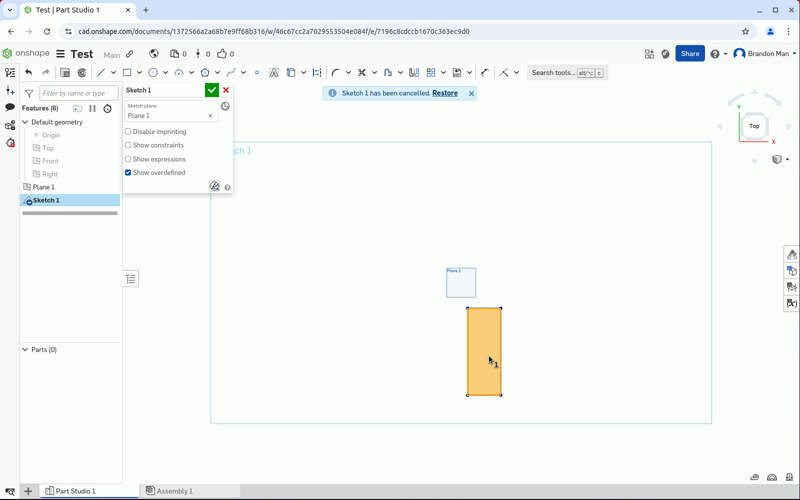
mouse_move(73, 352)
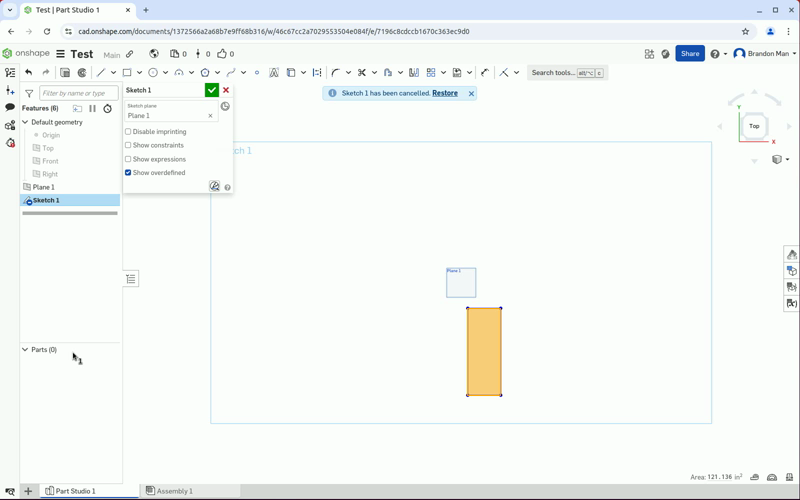
key(shift+y)
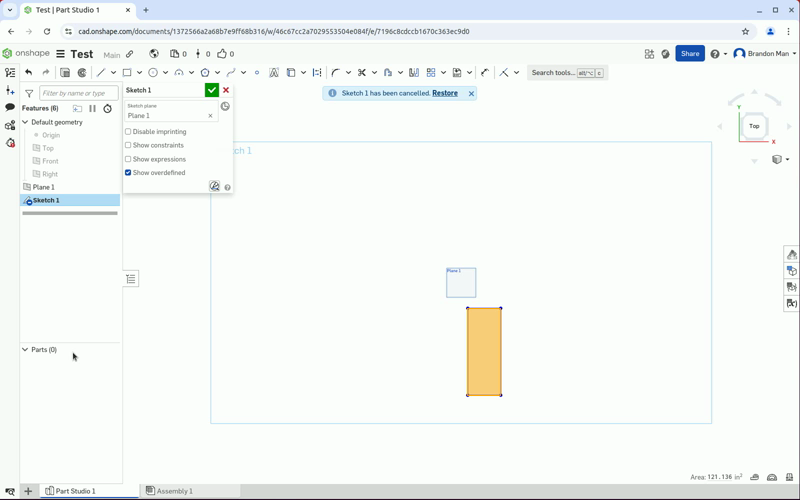
key(shift+e)
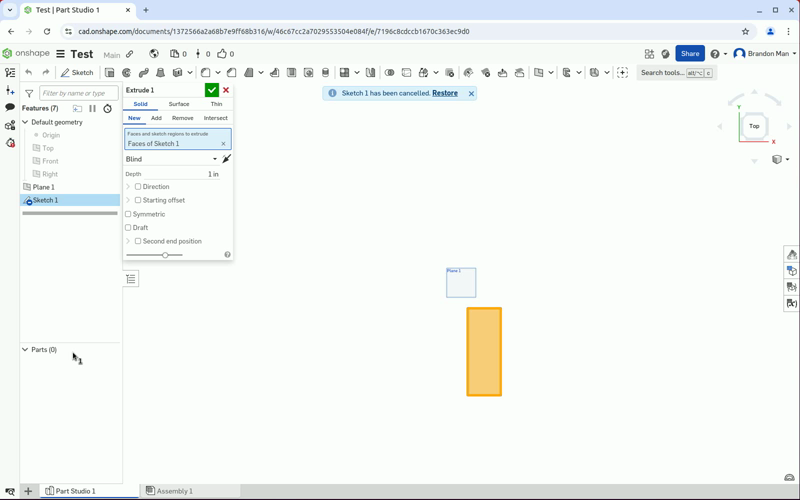
mouse_move(143, 106)
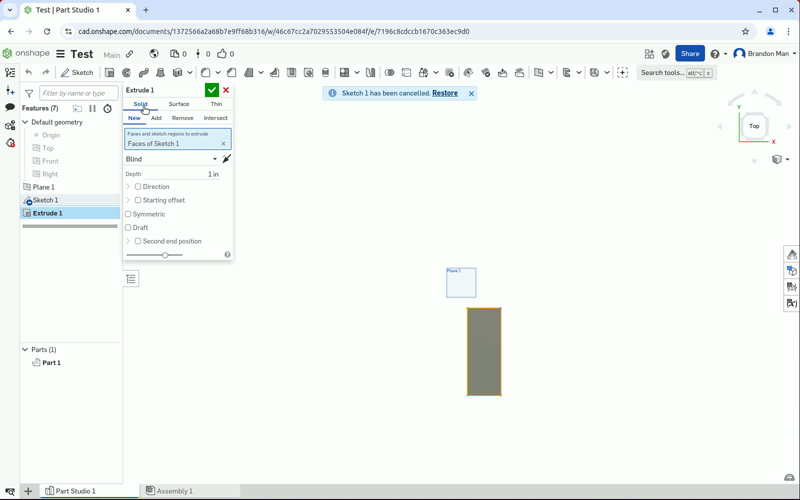
click(143, 106)
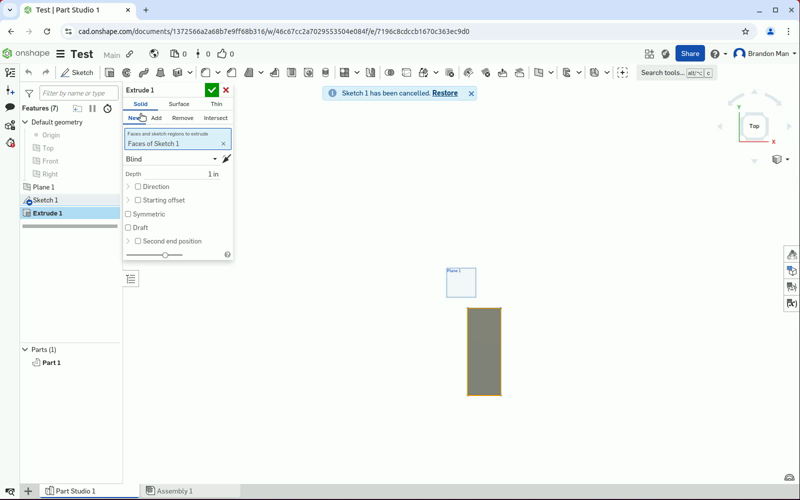
mouse_move(137, 120)
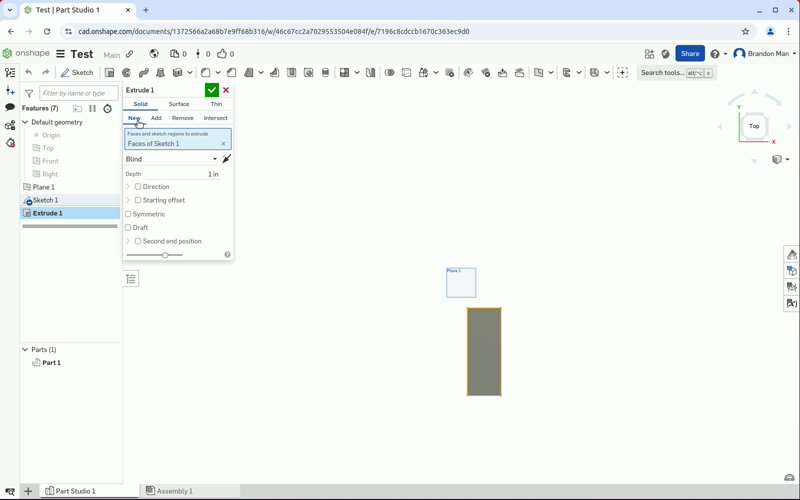
click(137, 120)
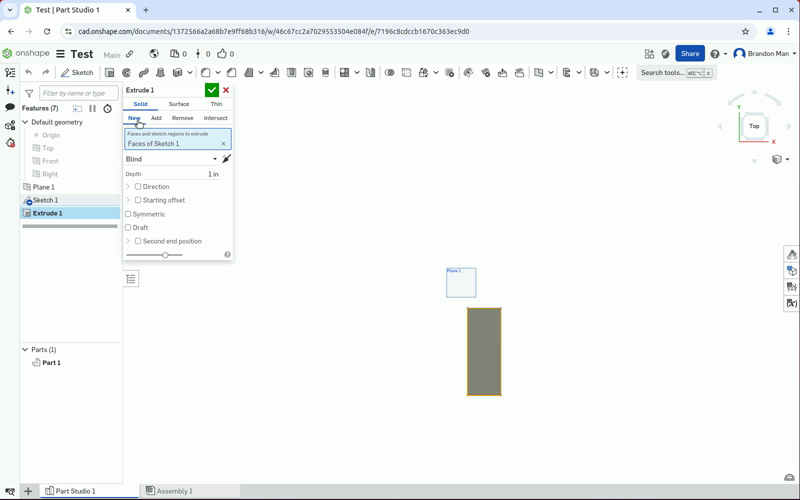
key(tab, 4)
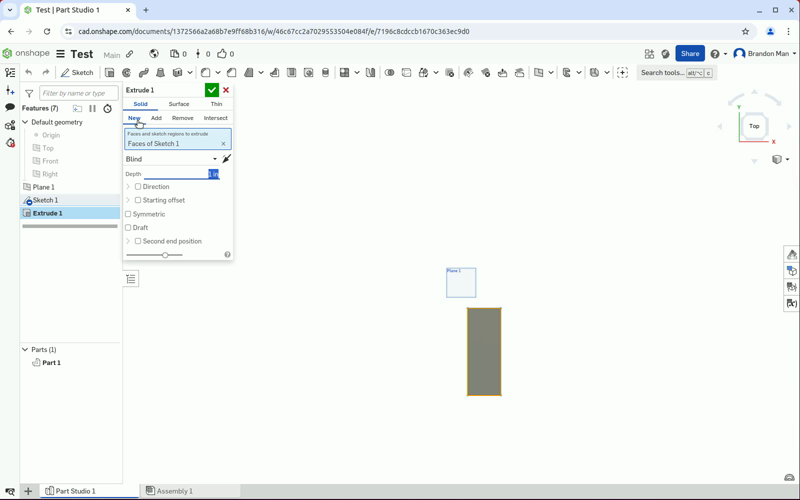
text(0.241)
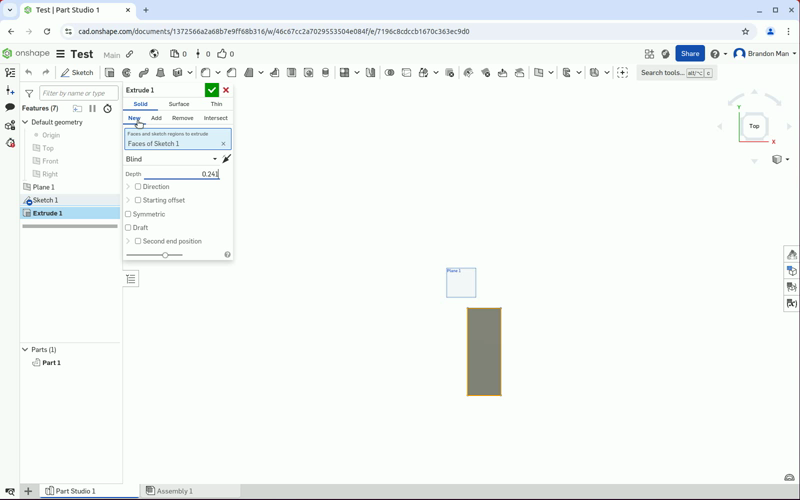
key(enter)
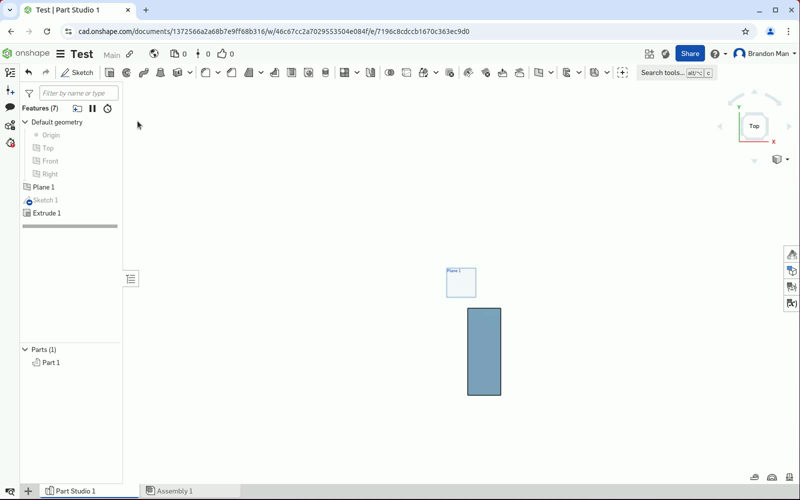
key(shift+h)
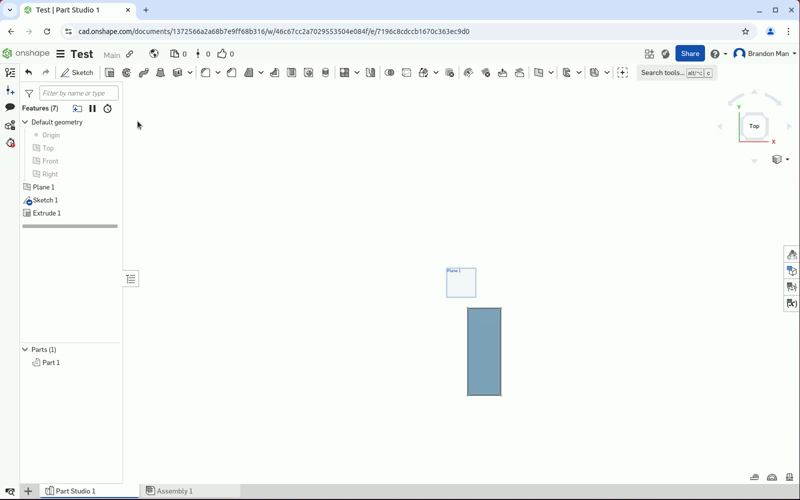
key(shift+h)
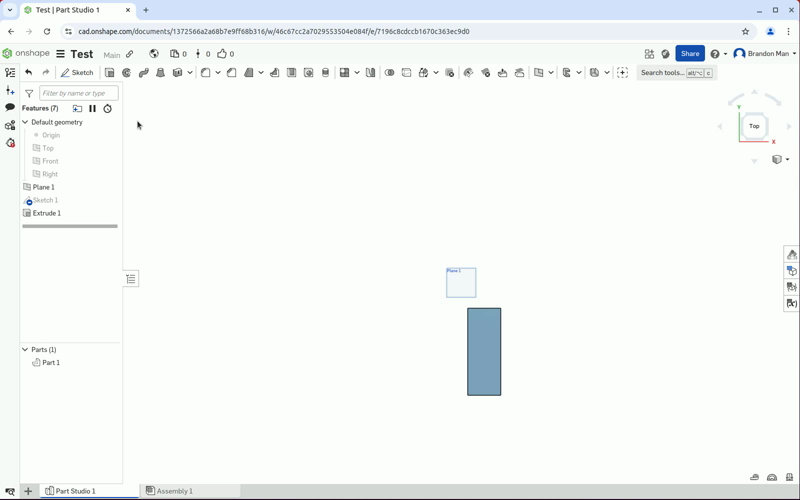
mouse_move(73, 189)
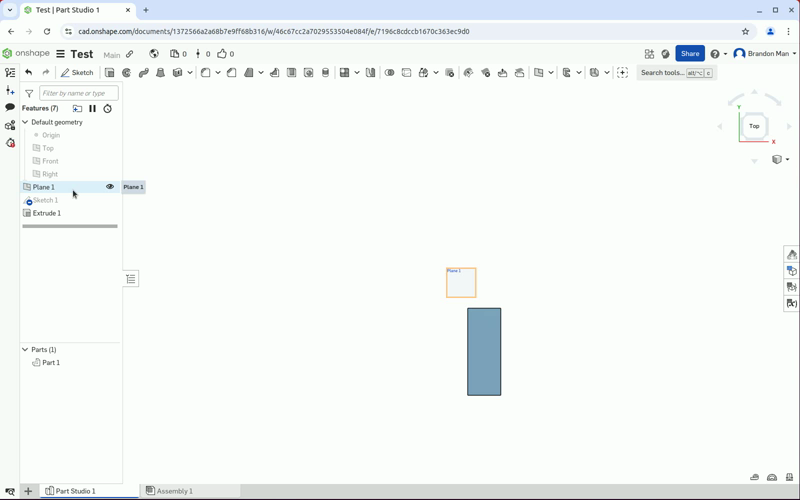
click(73, 189)
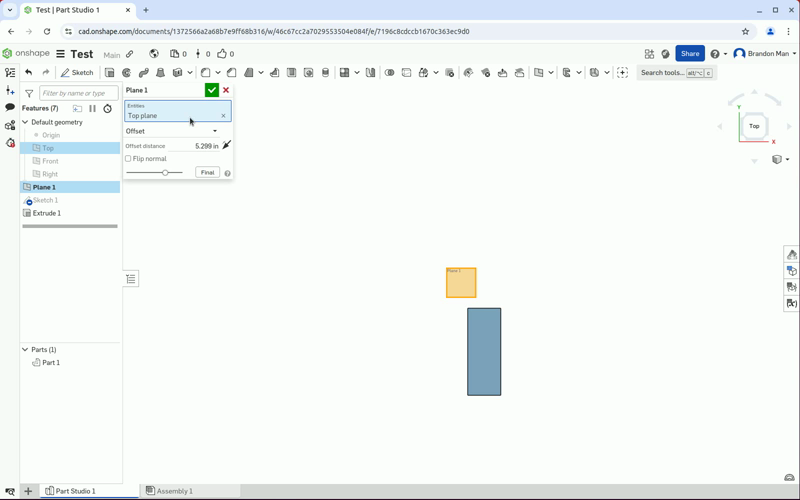
mouse_move(229, 92)
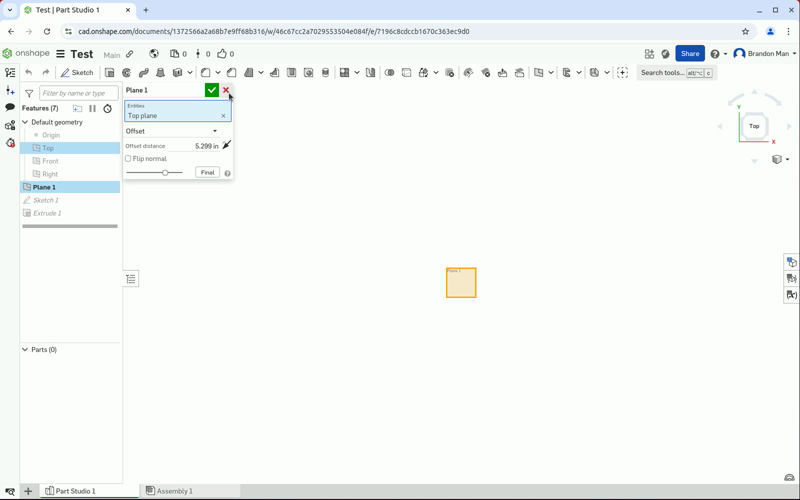
click(229, 92)
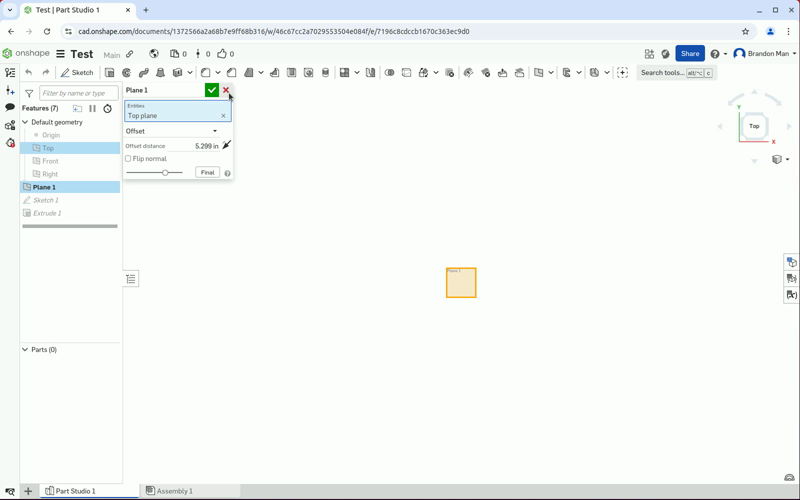
key(shift+s)
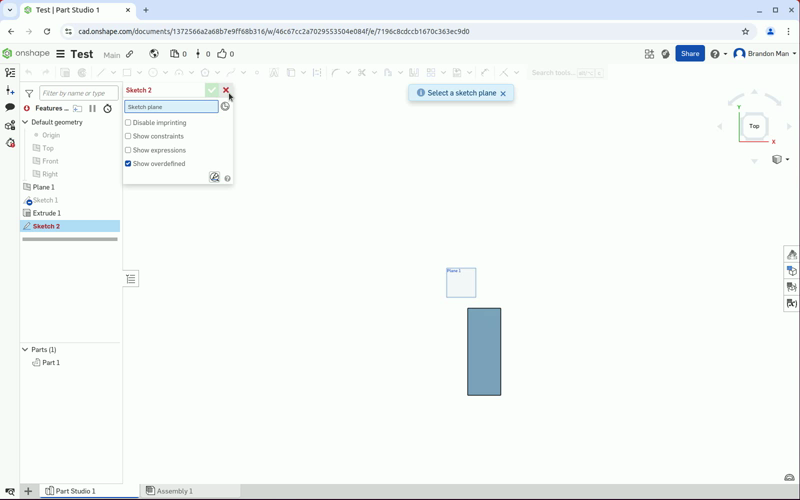
mouse_move(73, 189)
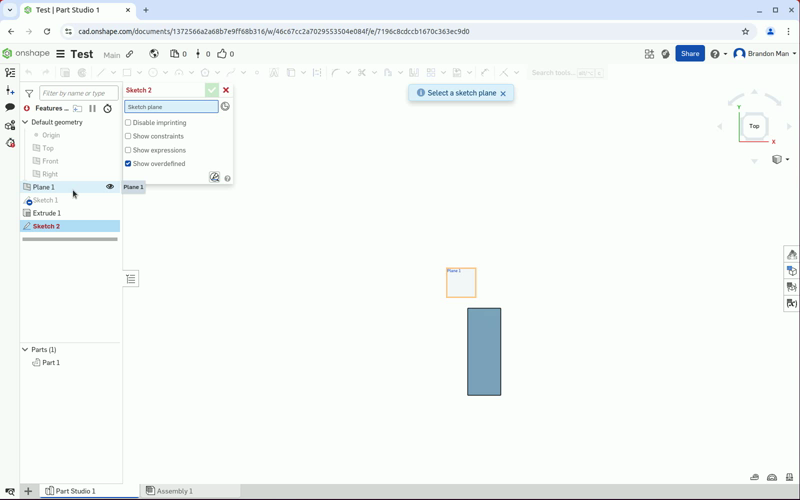
click(73, 189)
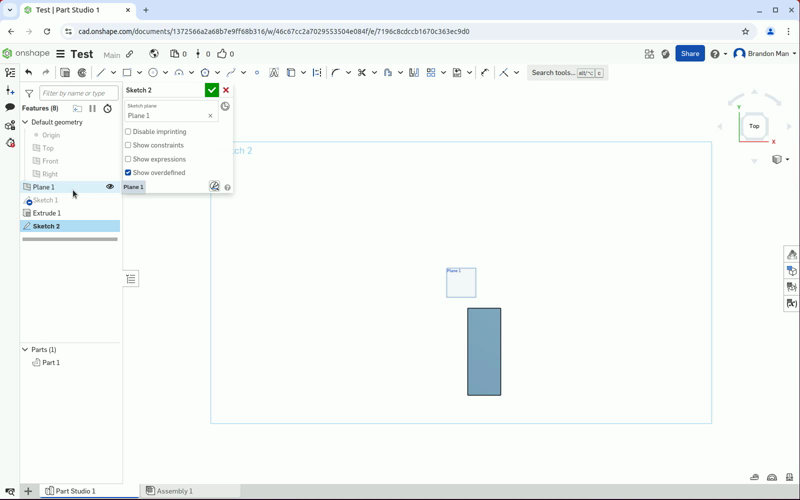
mouse_move(73, 352)
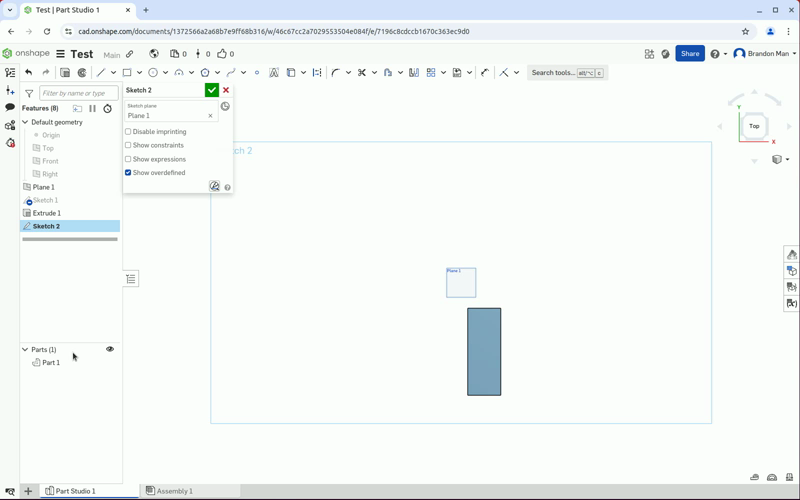
key(y)
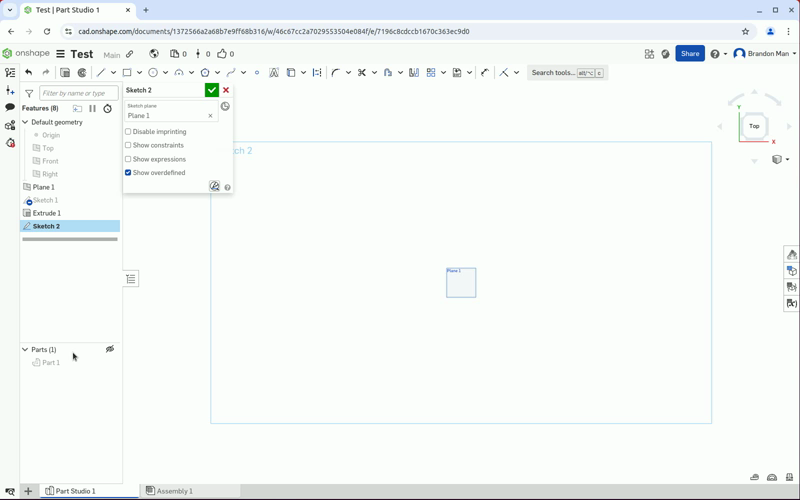
key(l)
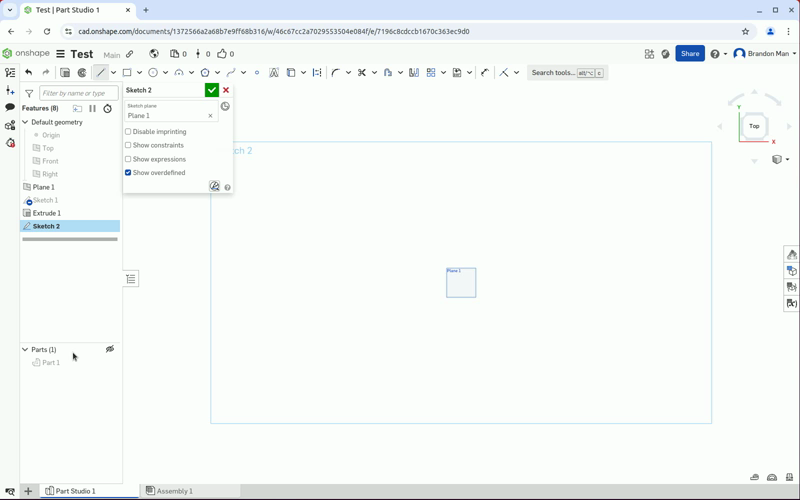
key_down(shift)
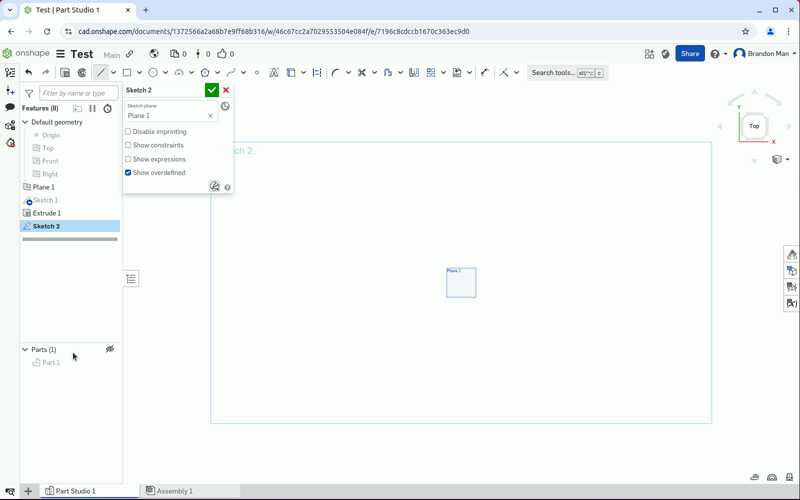
mouse_move(467, 308)
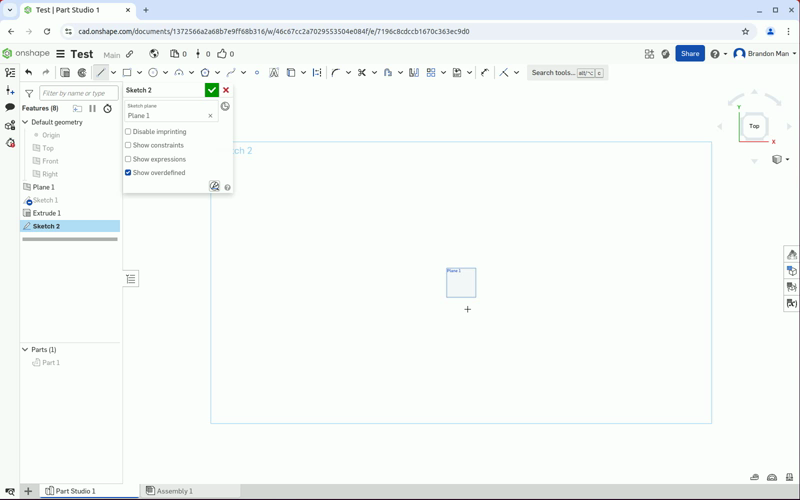
click(467, 308)
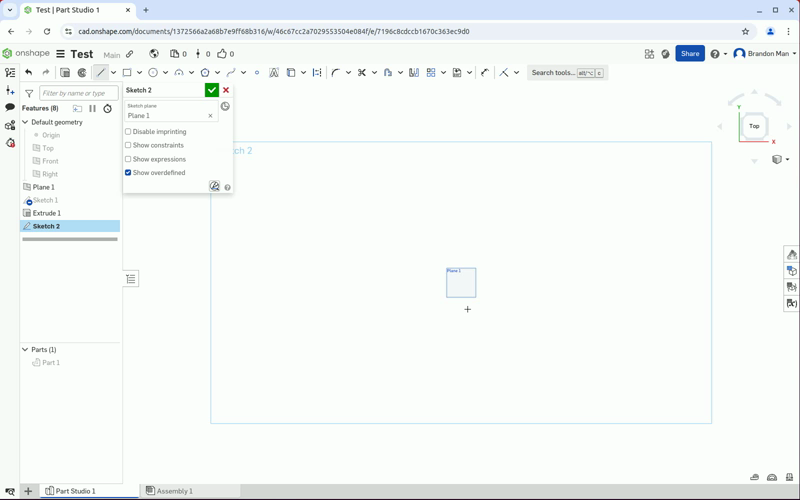
key_up(shift)
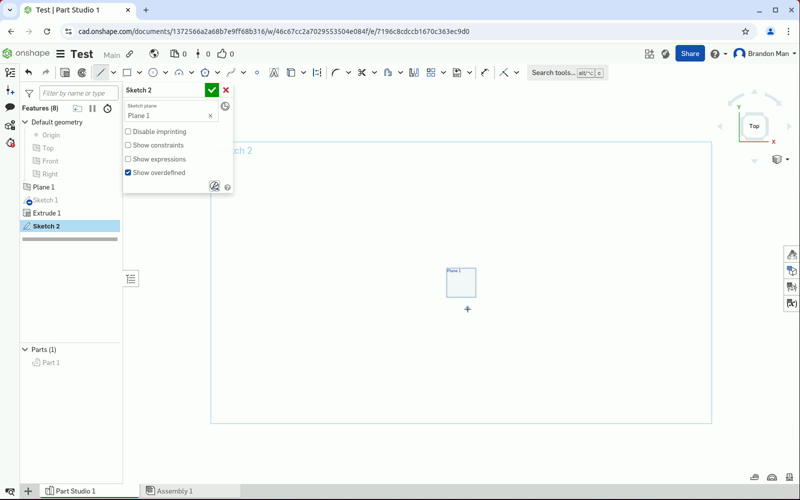
key_down(shift)
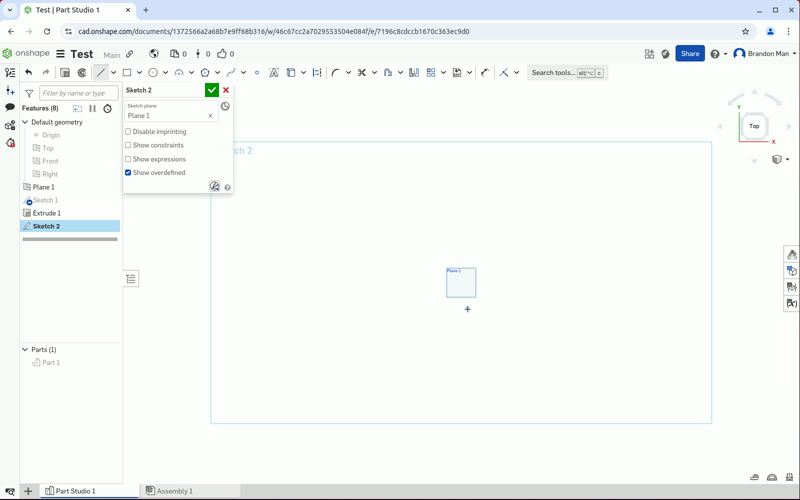
mouse_move(497, 308)
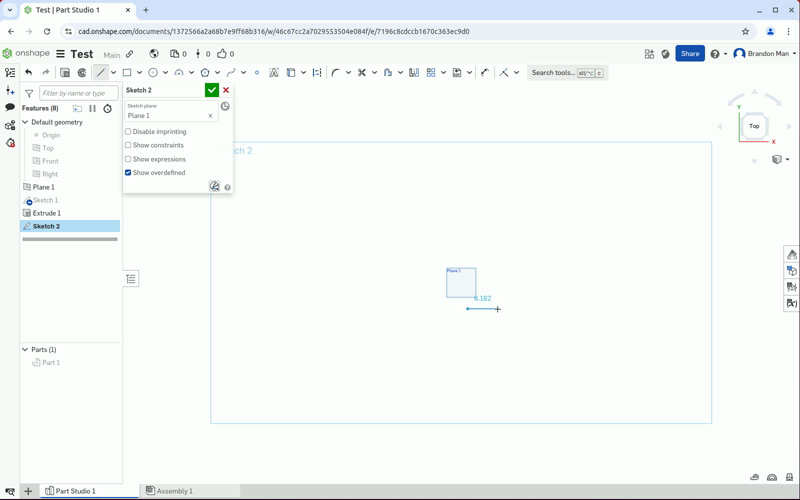
mouse_move(501, 308)
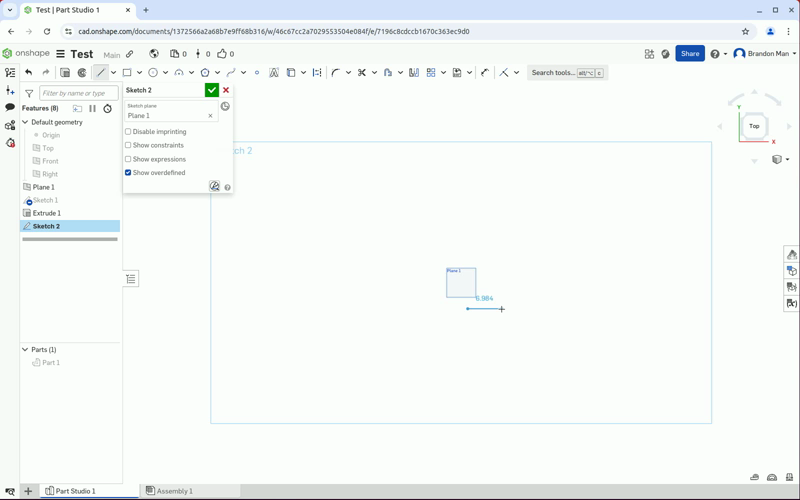
click(501, 308)
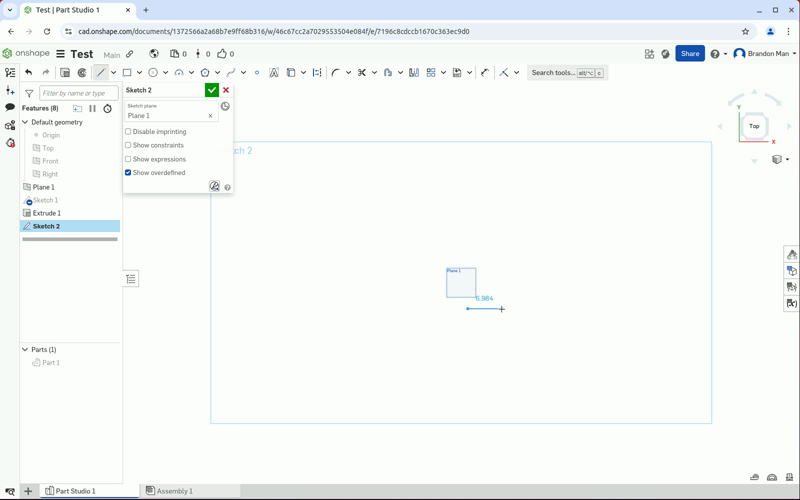
key_up(shift)
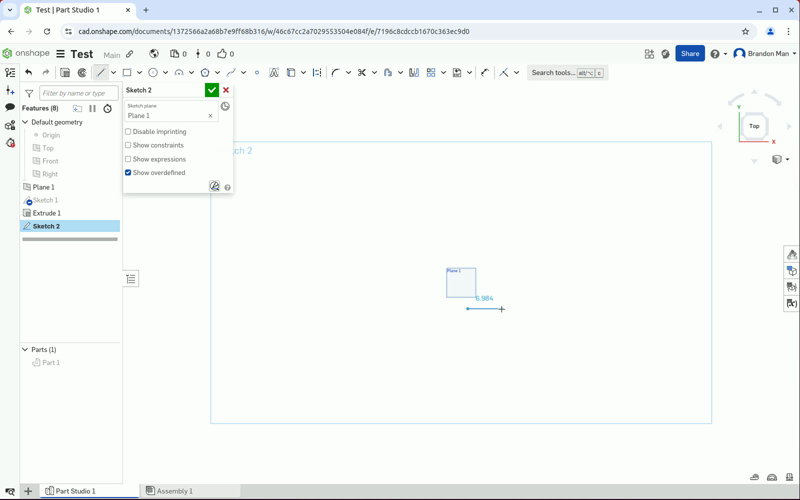
key_down(shift)
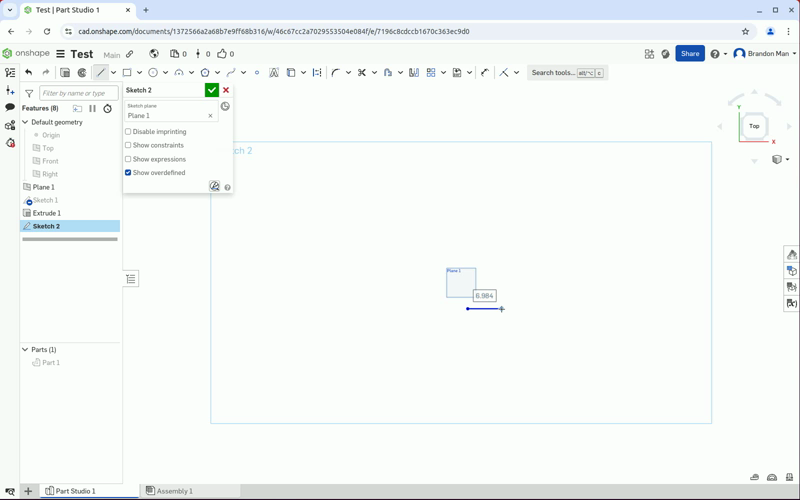
mouse_move(531, 308)
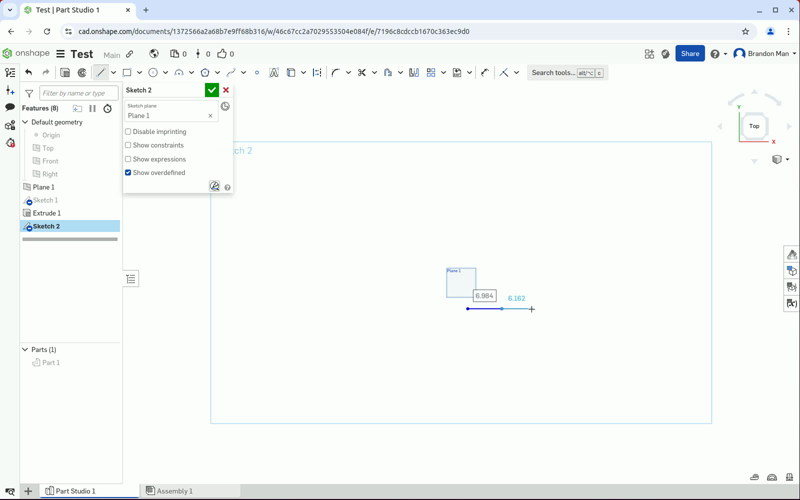
mouse_move(501, 306)
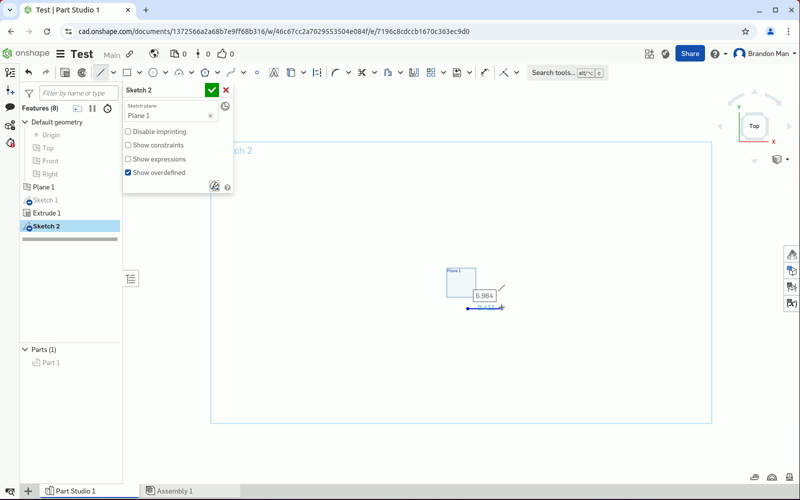
scroll(6)
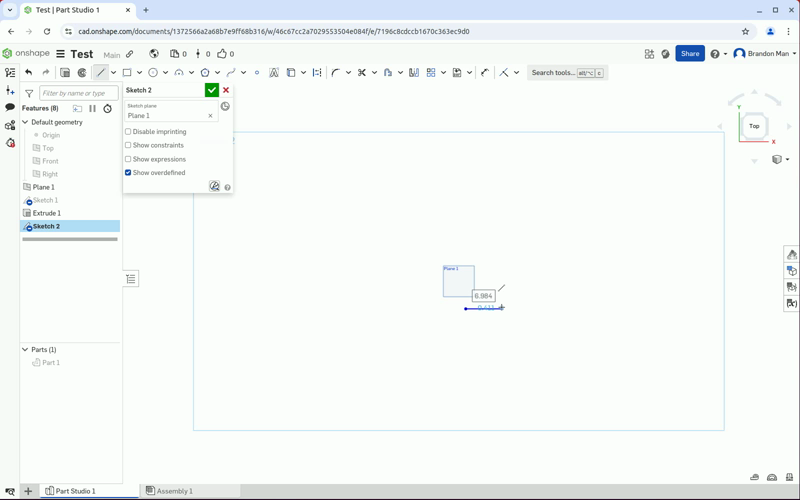
scroll(6)
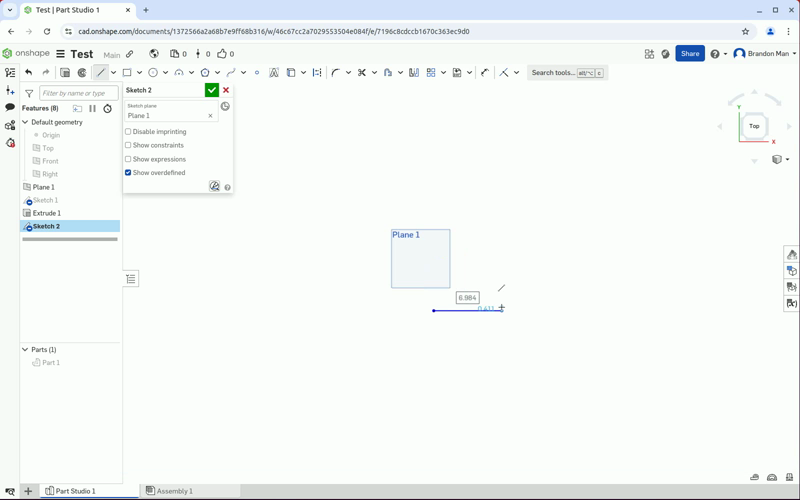
scroll(6)
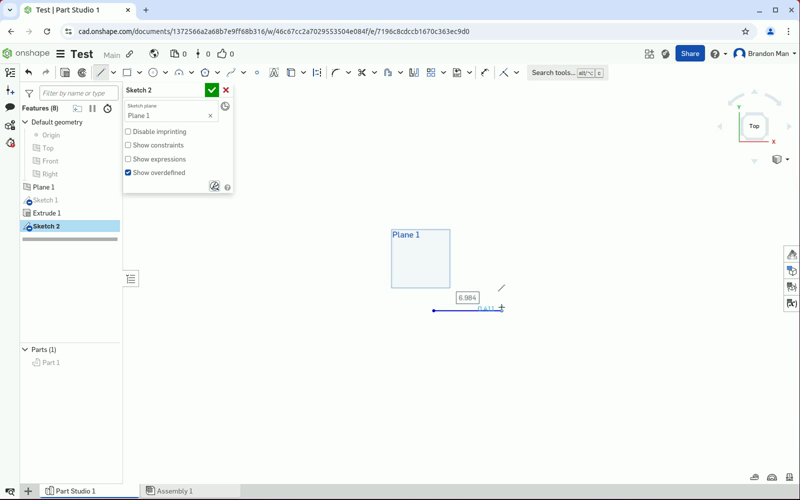
scroll(6)
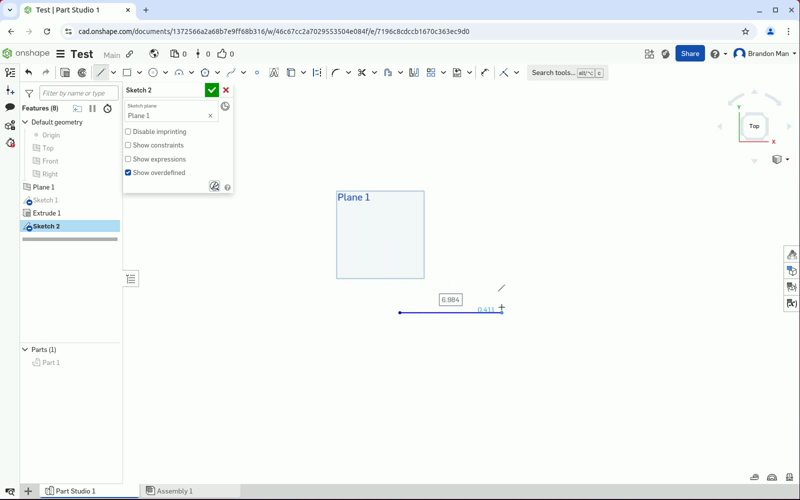
scroll(6)
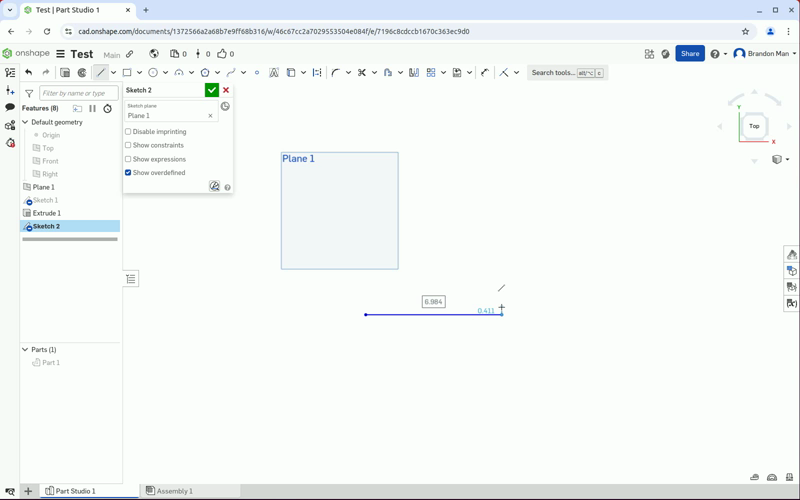
scroll(6)
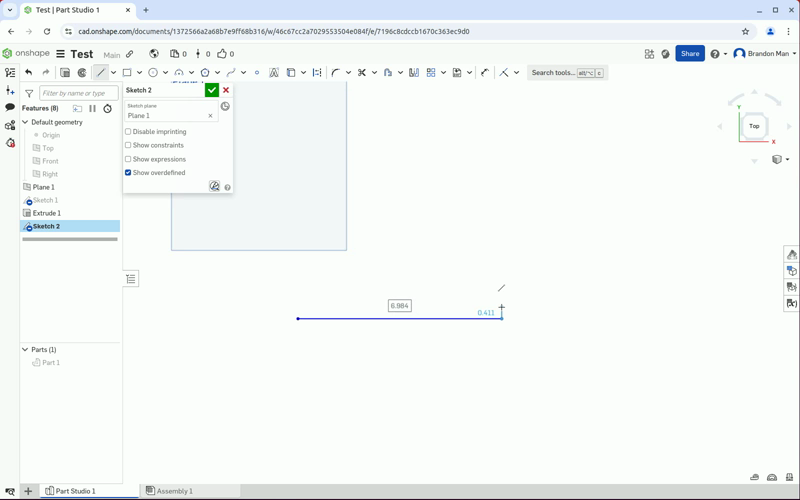
scroll(6)
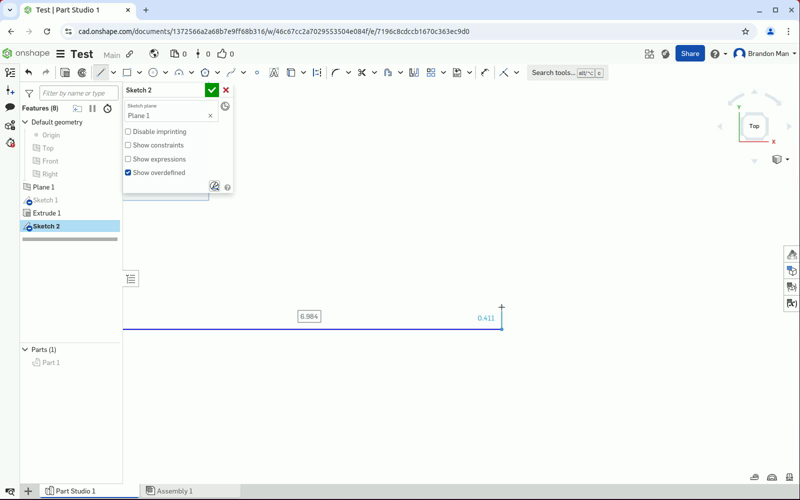
click(501, 306)
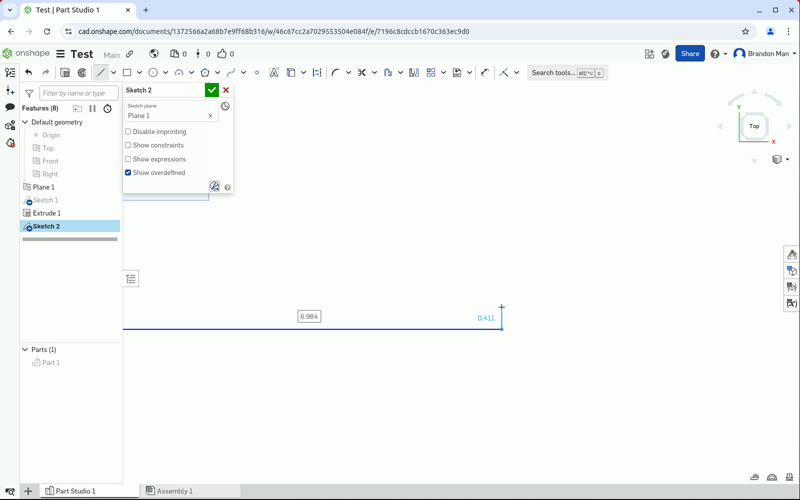
scroll(-6)
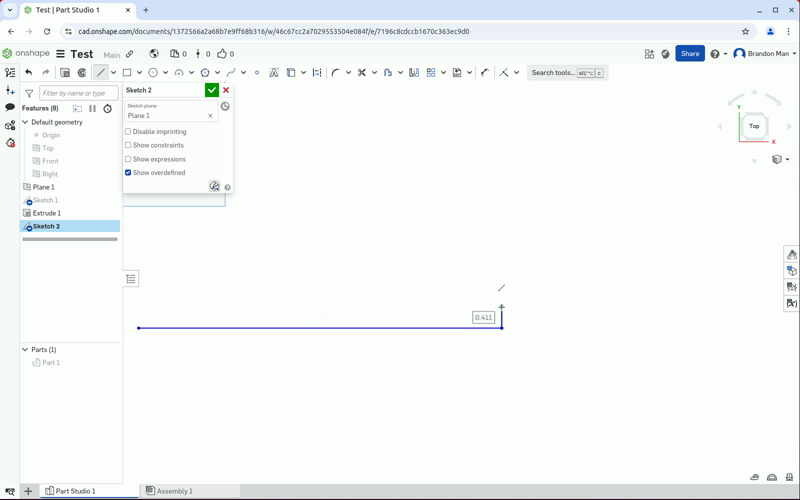
scroll(-6)
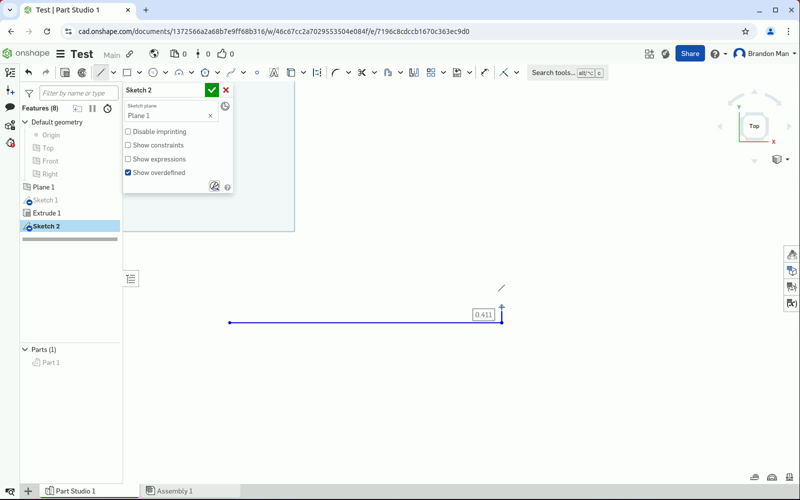
scroll(-6)
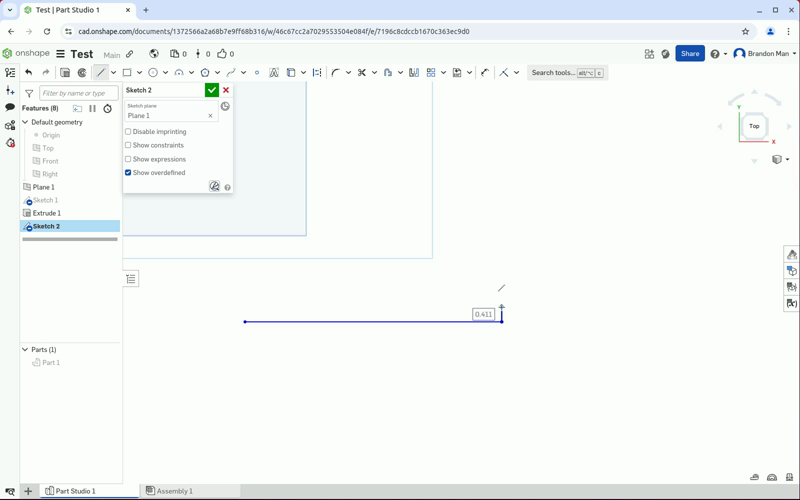
scroll(-6)
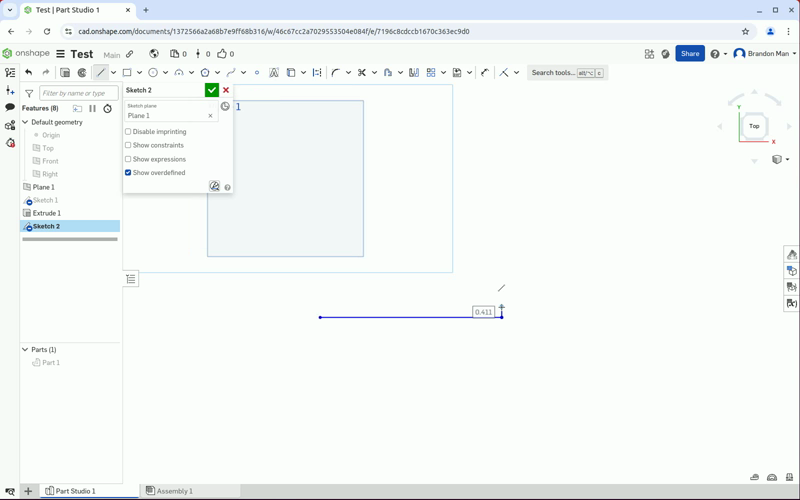
scroll(-6)
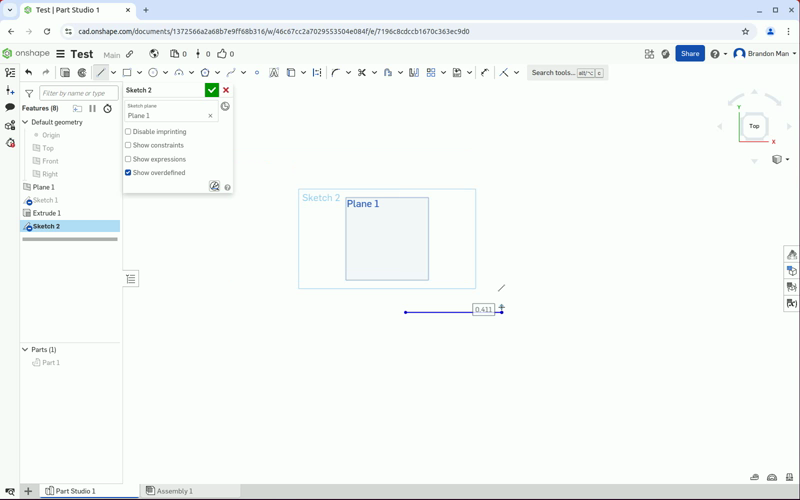
scroll(-6)
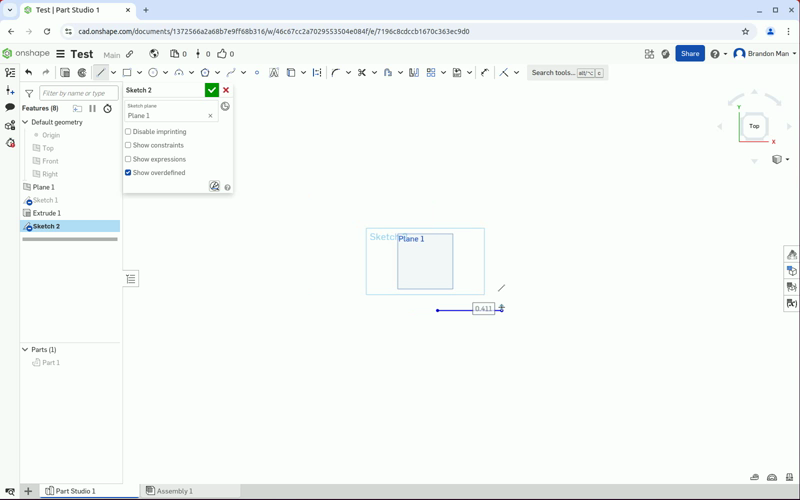
scroll(-6)
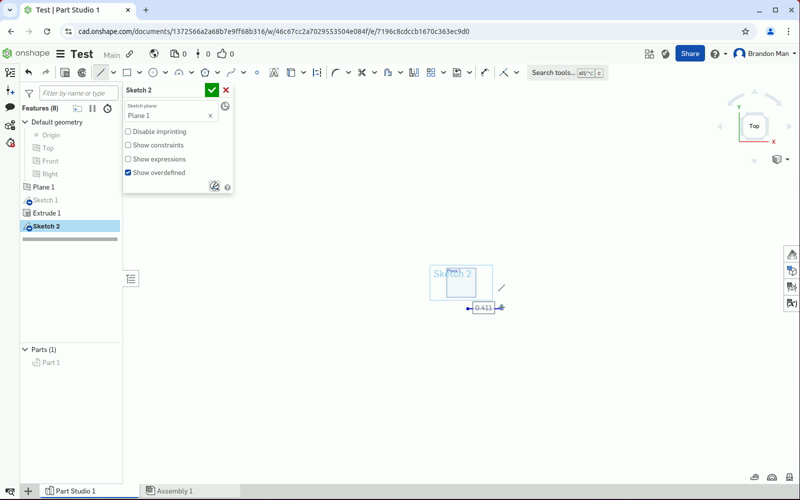
key_up(shift)
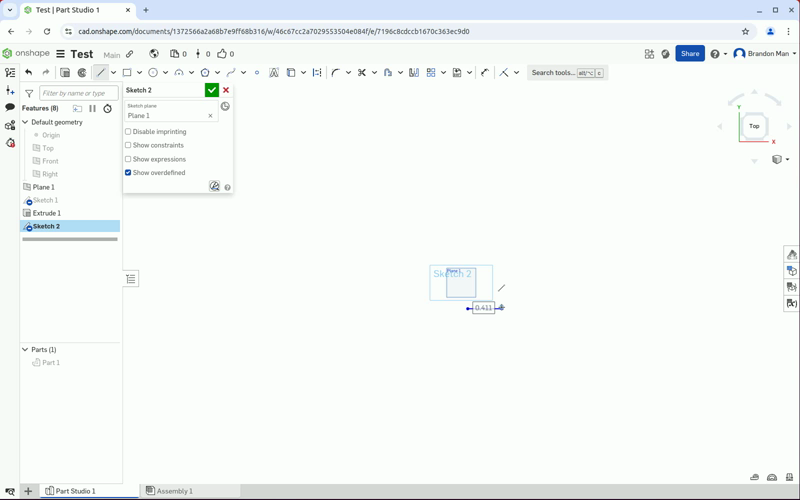
key_down(shift)
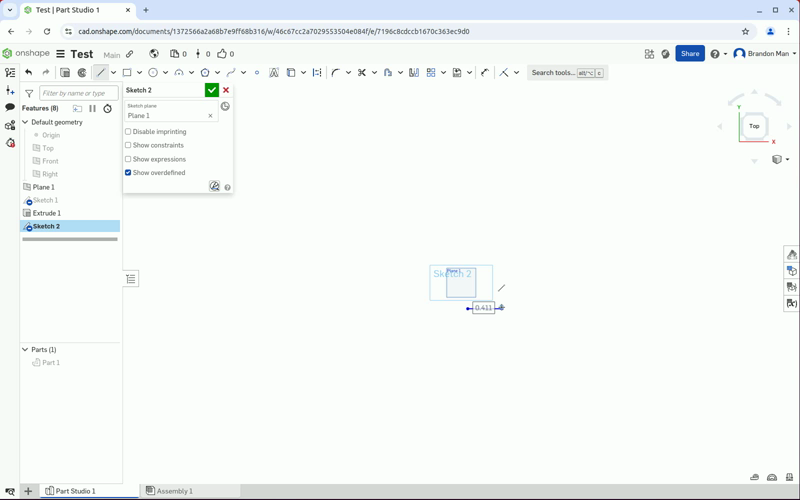
mouse_move(531, 306)
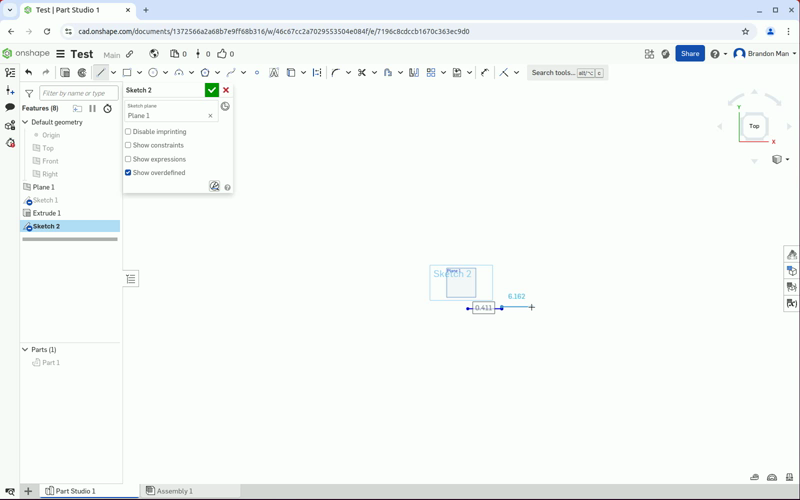
mouse_move(467, 306)
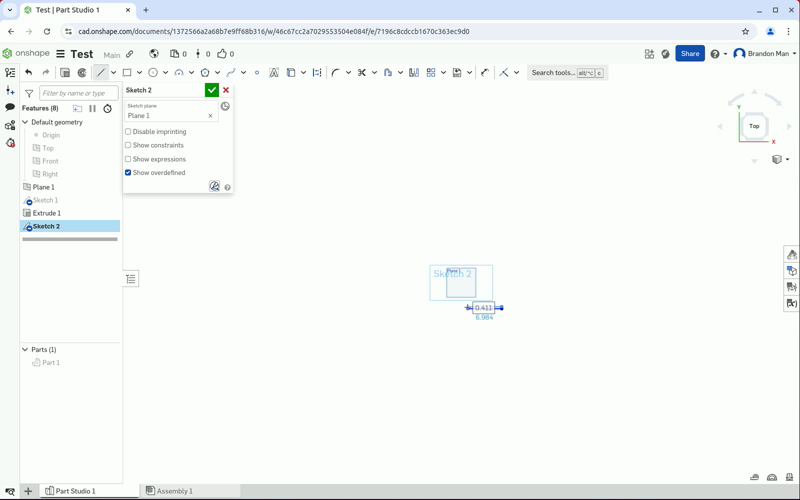
scroll(6)
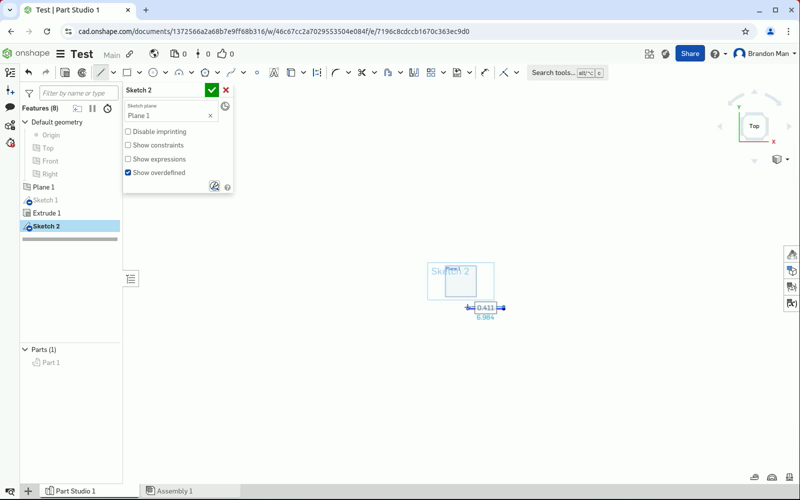
scroll(6)
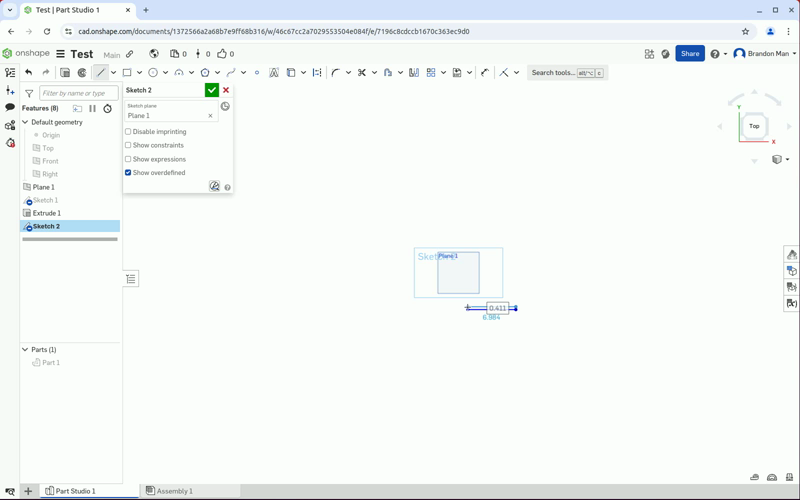
scroll(6)
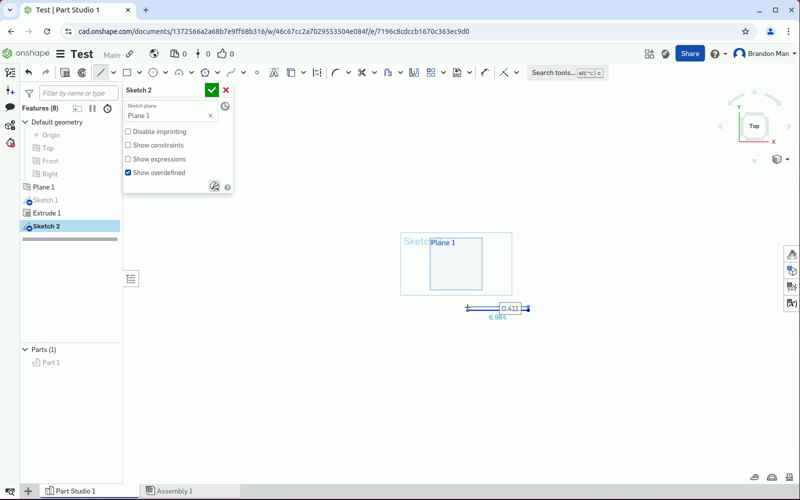
scroll(6)
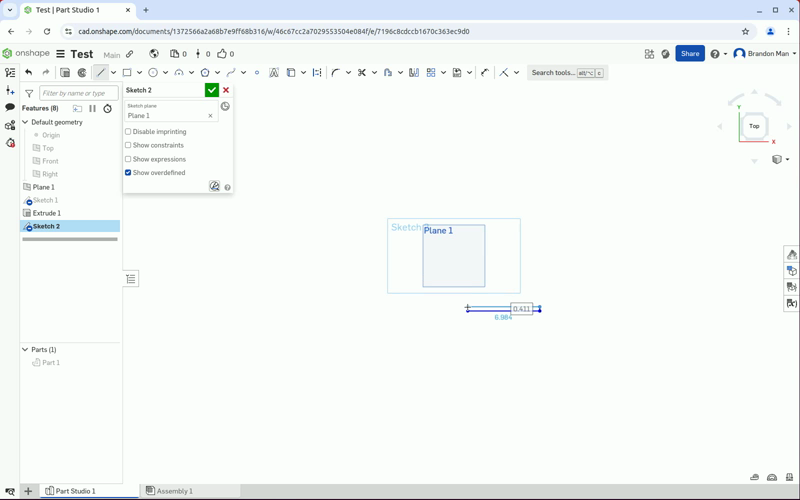
scroll(6)
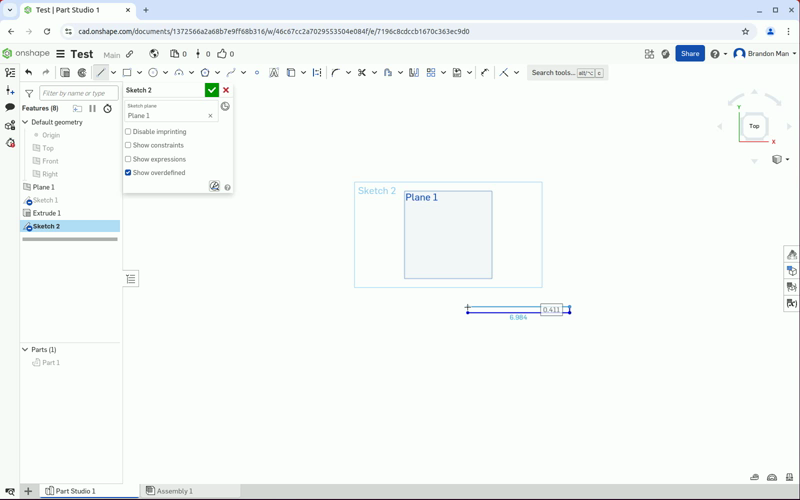
scroll(6)
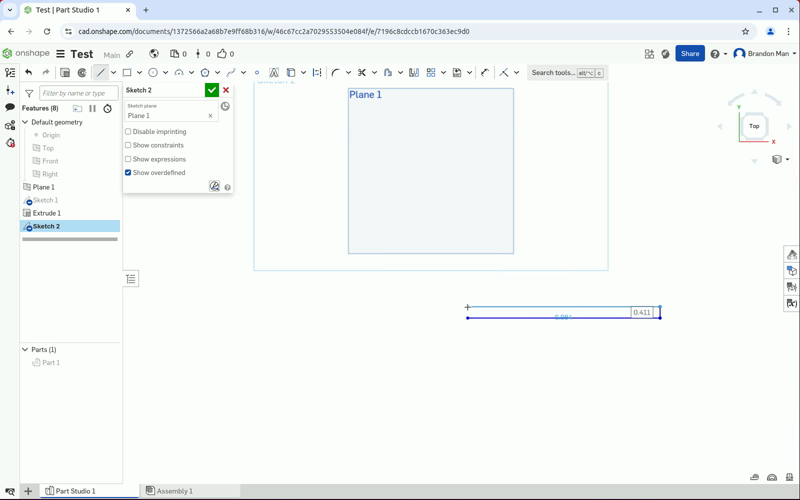
scroll(6)
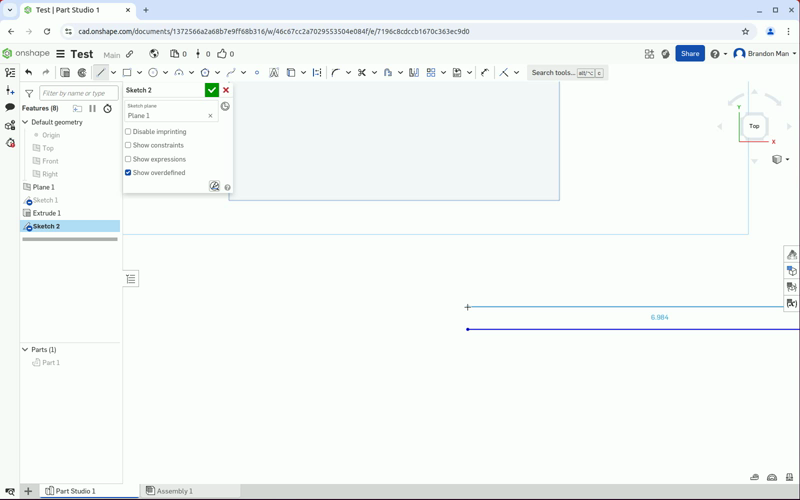
click(467, 306)
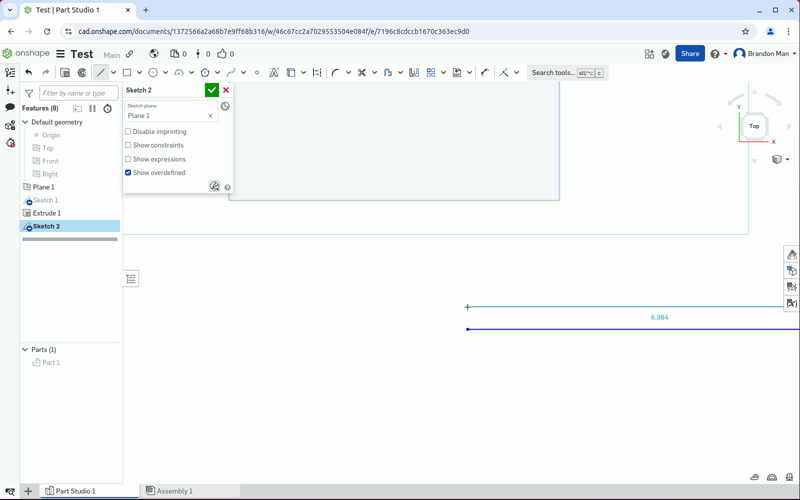
scroll(-6)
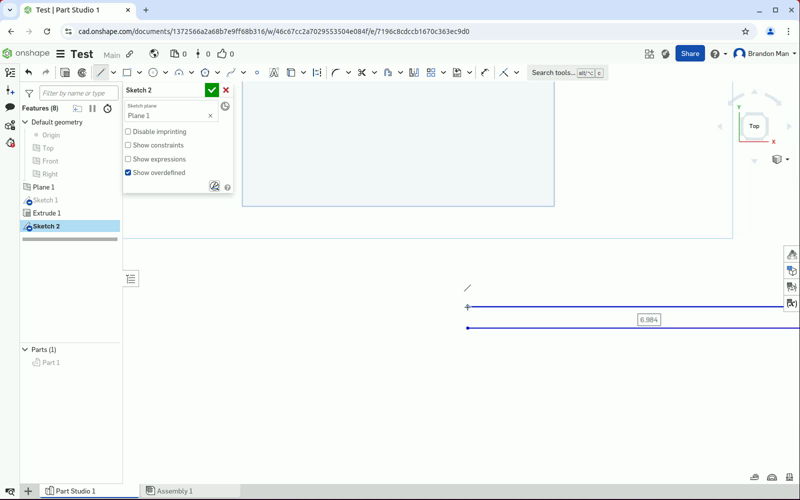
scroll(-6)
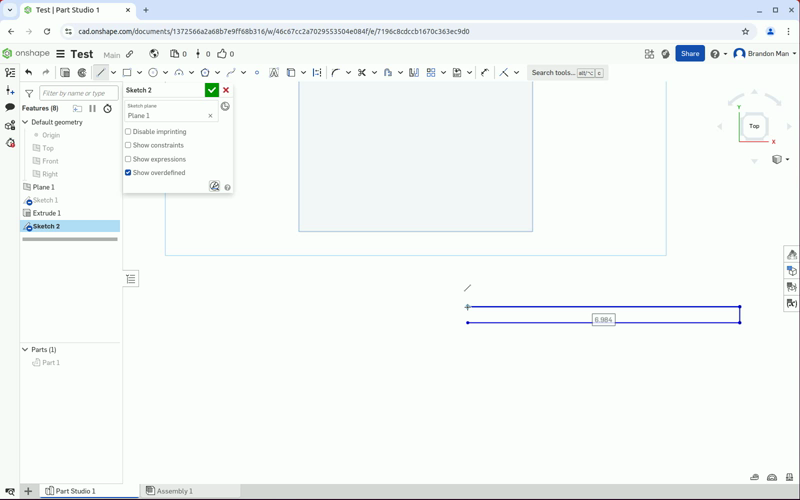
scroll(-6)
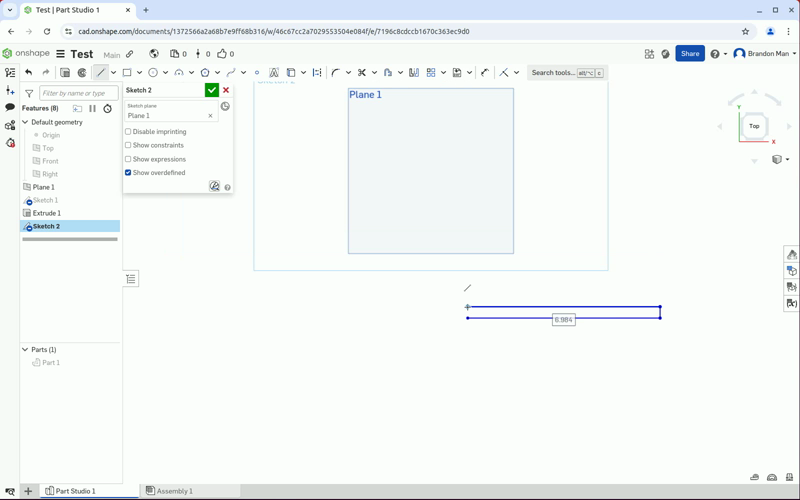
scroll(-6)
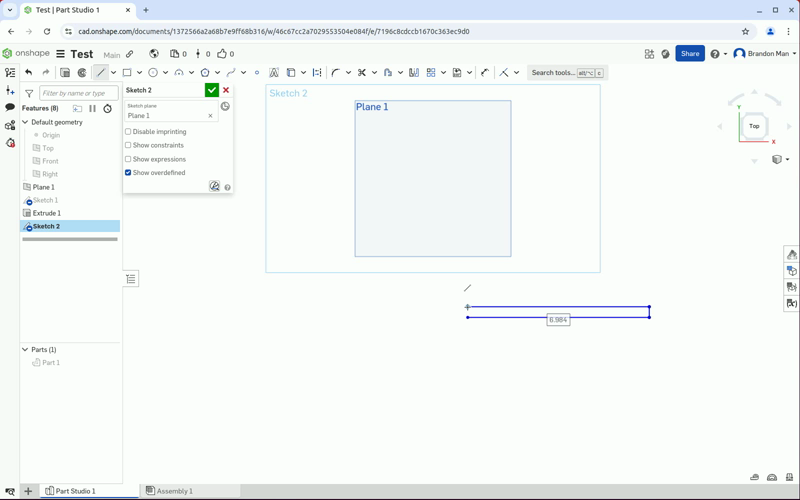
scroll(-6)
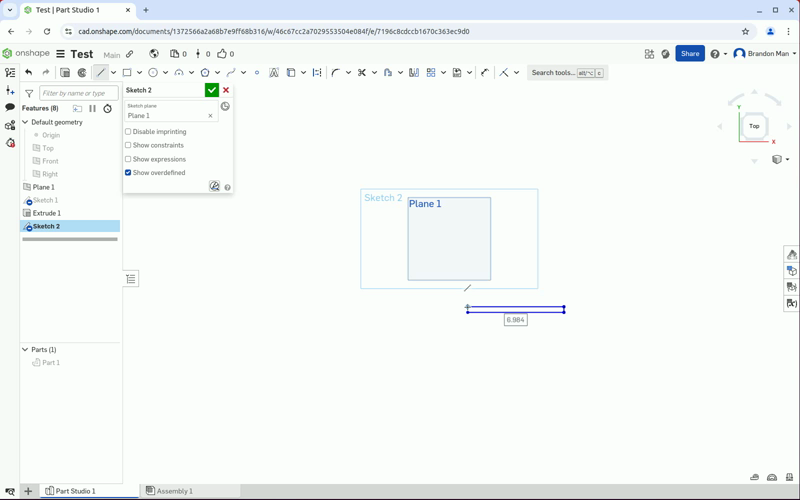
scroll(-6)
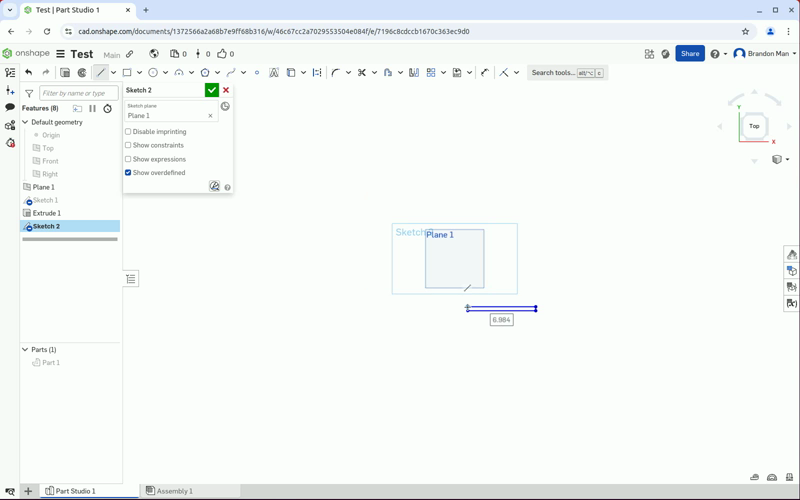
scroll(-6)
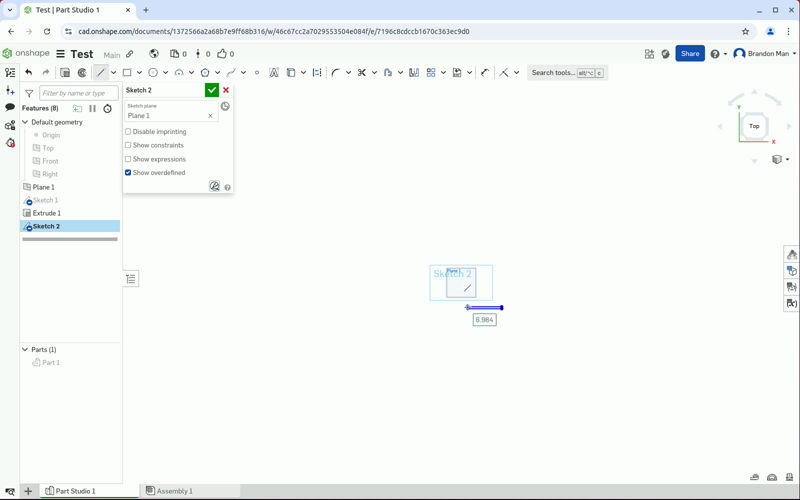
key_up(shift)
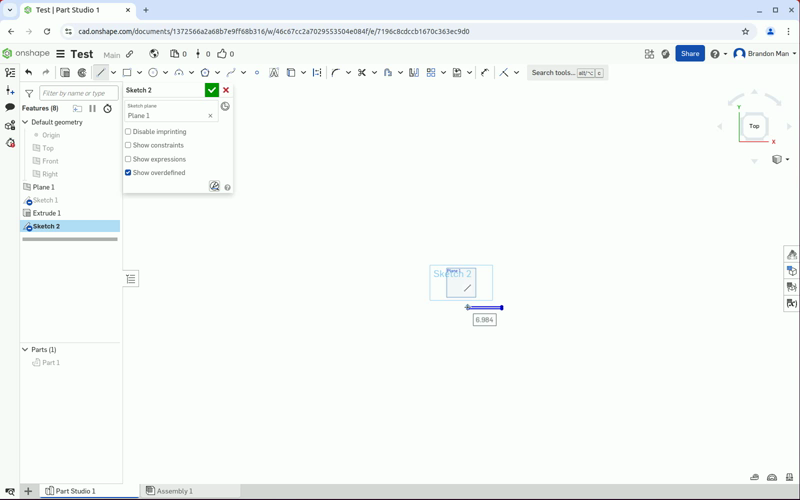
mouse_move(497, 306)
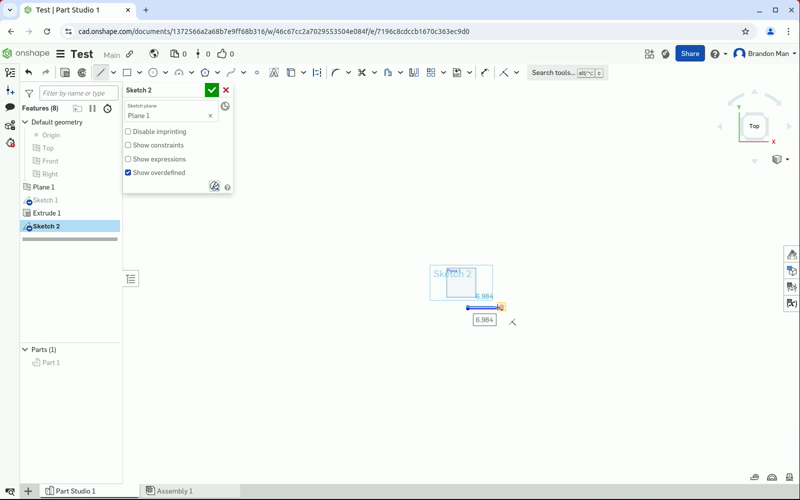
key_down(shift)
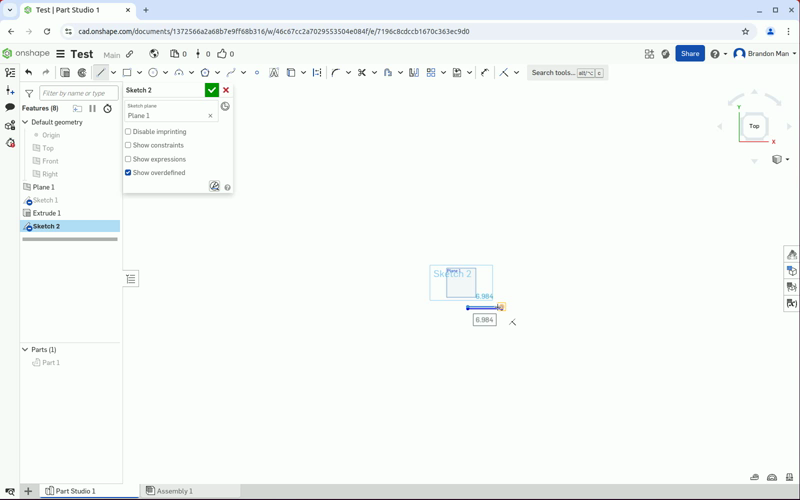
mouse_move(467, 308)
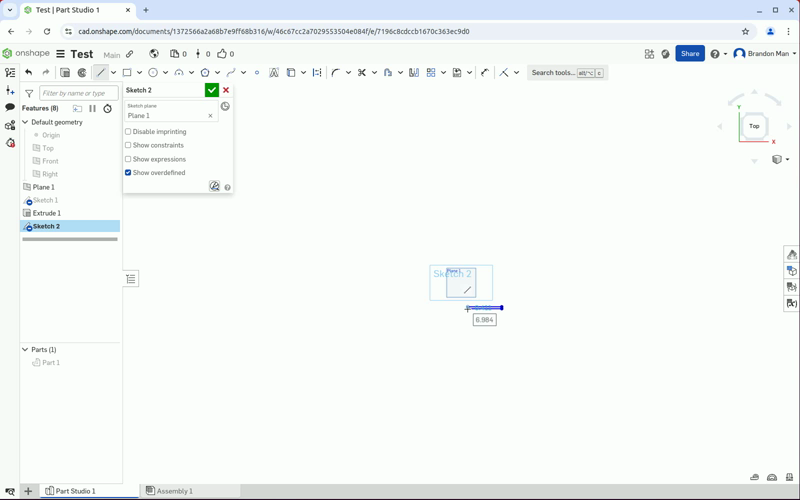
scroll(6)
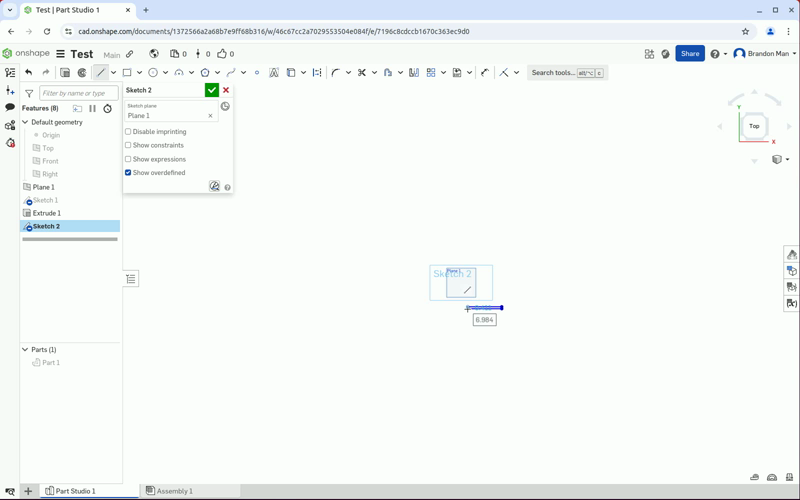
scroll(6)
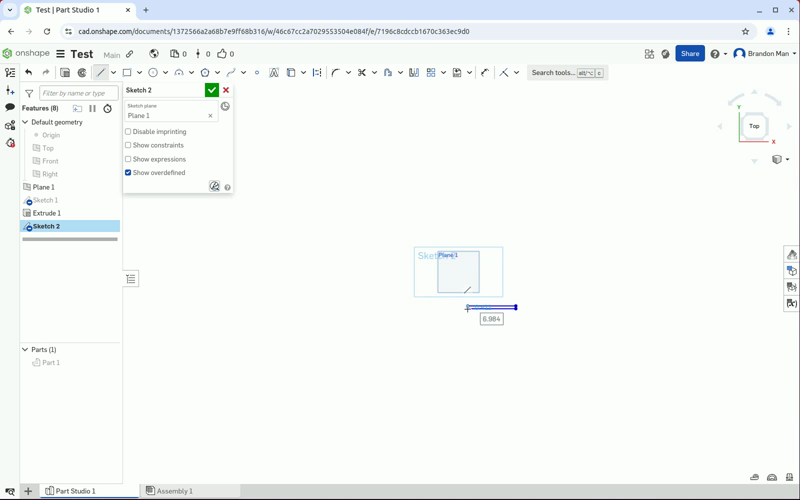
scroll(6)
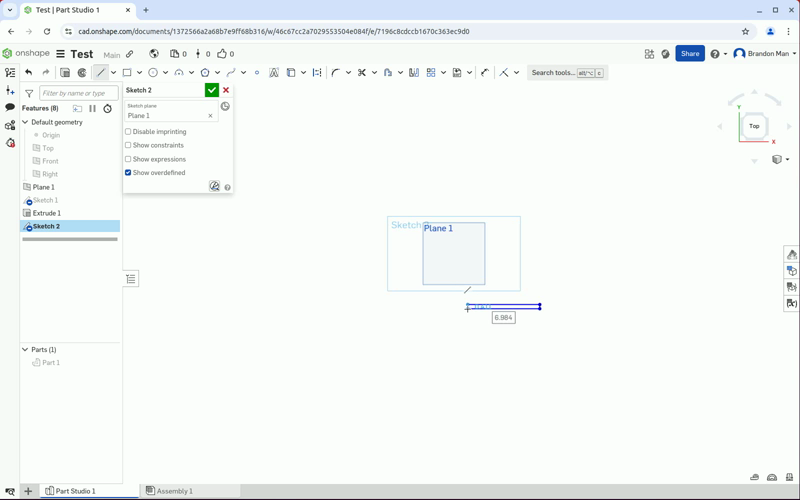
scroll(6)
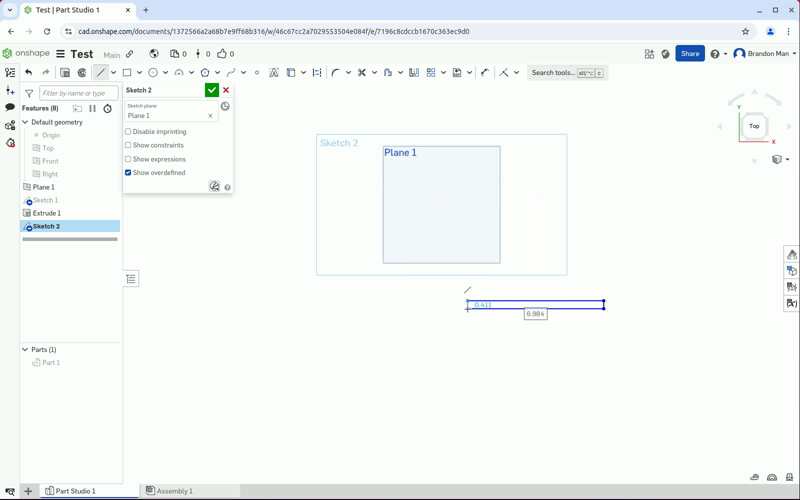
scroll(6)
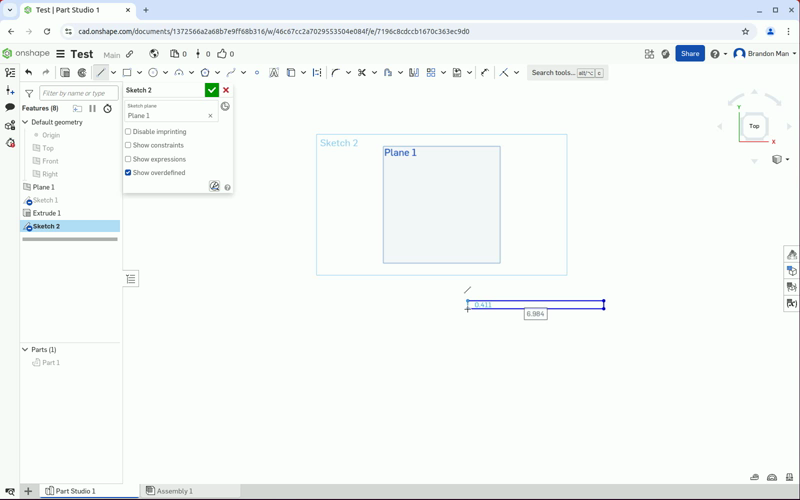
scroll(6)
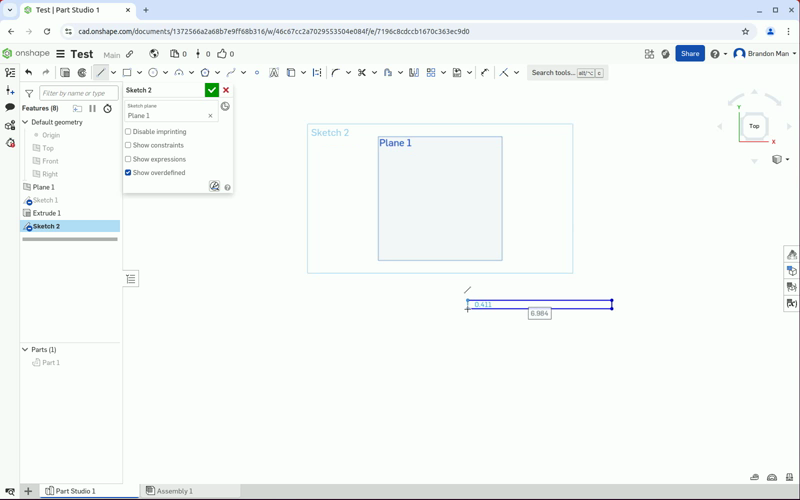
scroll(6)
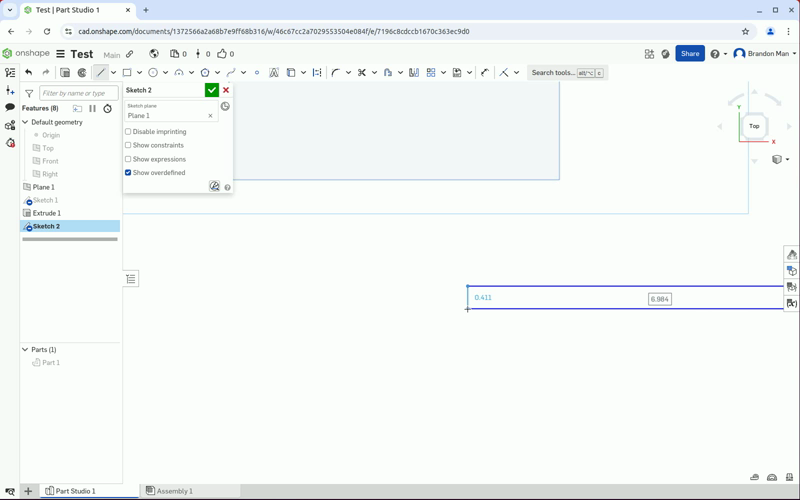
key_up(shift)
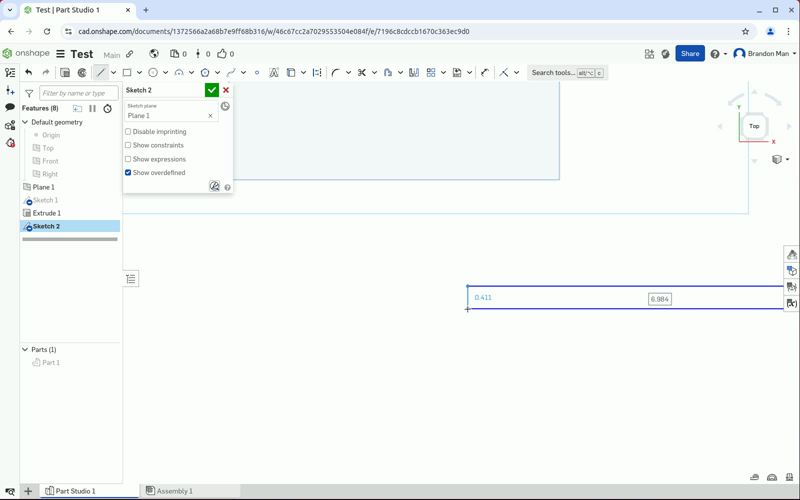
click(467, 308)
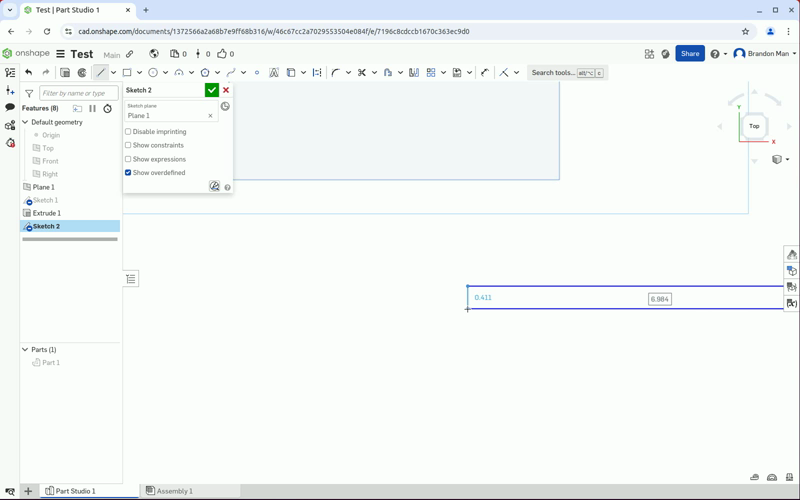
scroll(-6)
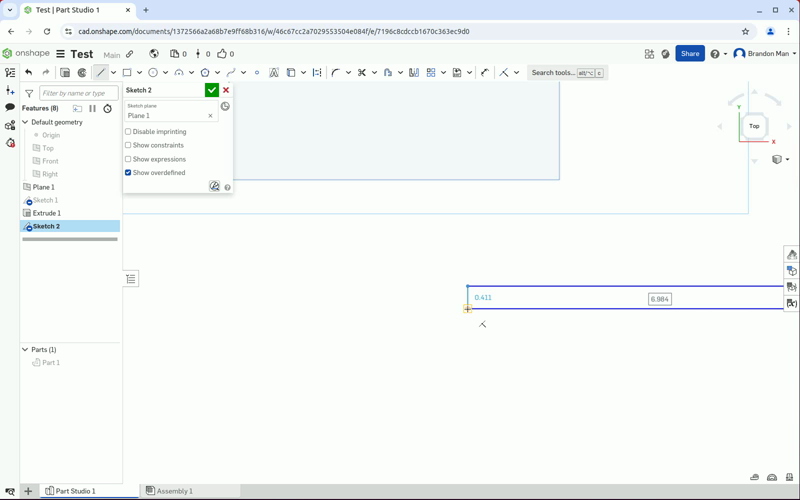
scroll(-6)
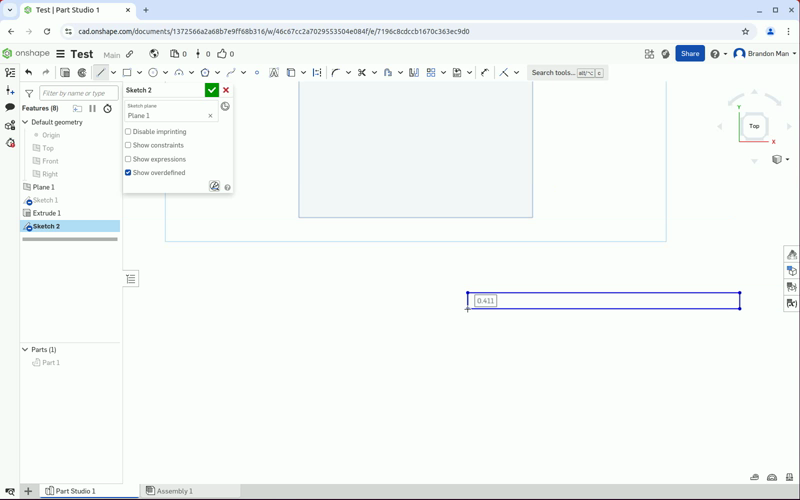
scroll(-6)
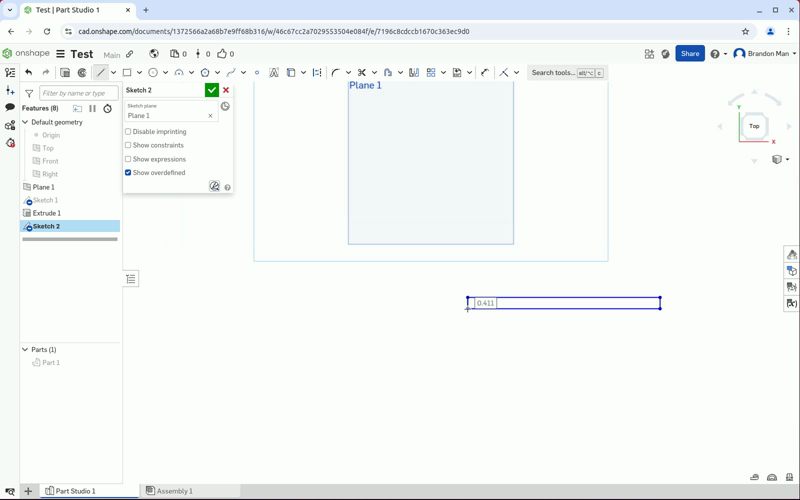
scroll(-6)
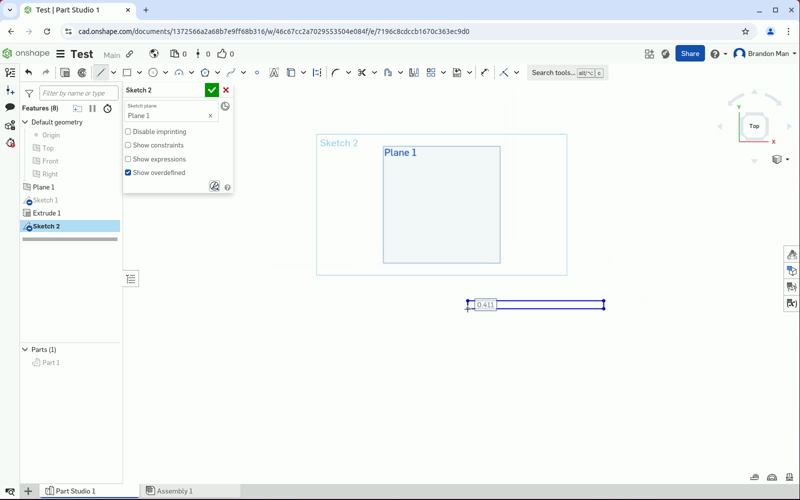
scroll(-6)
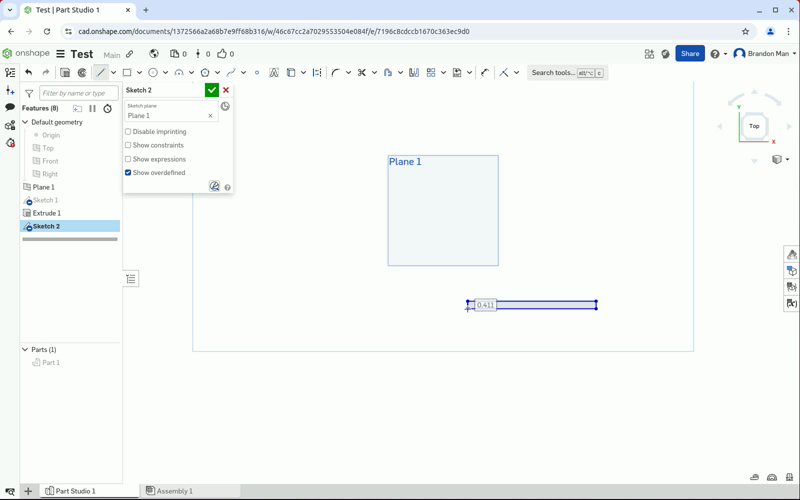
scroll(-6)
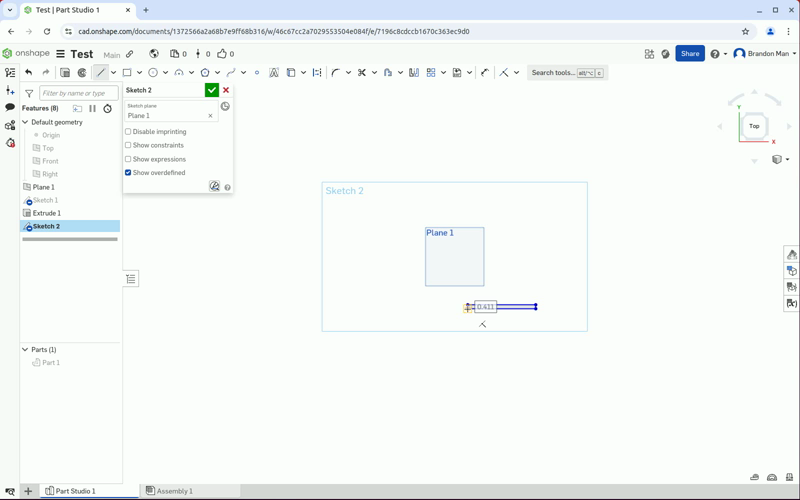
scroll(-6)
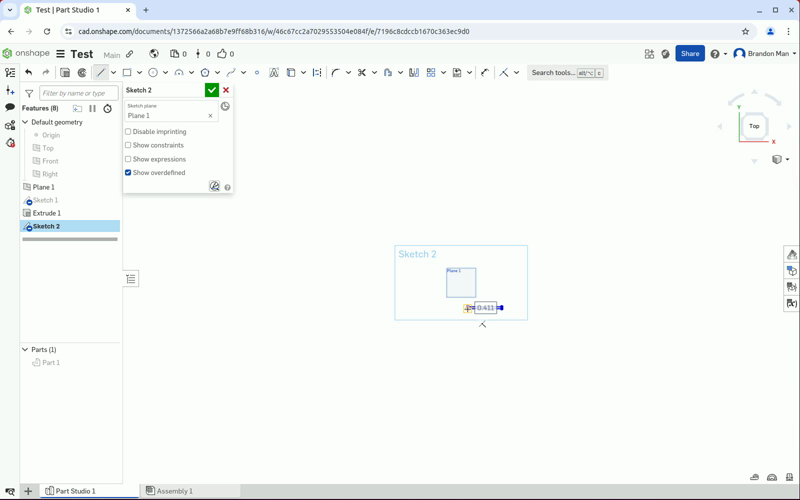
key(esc)
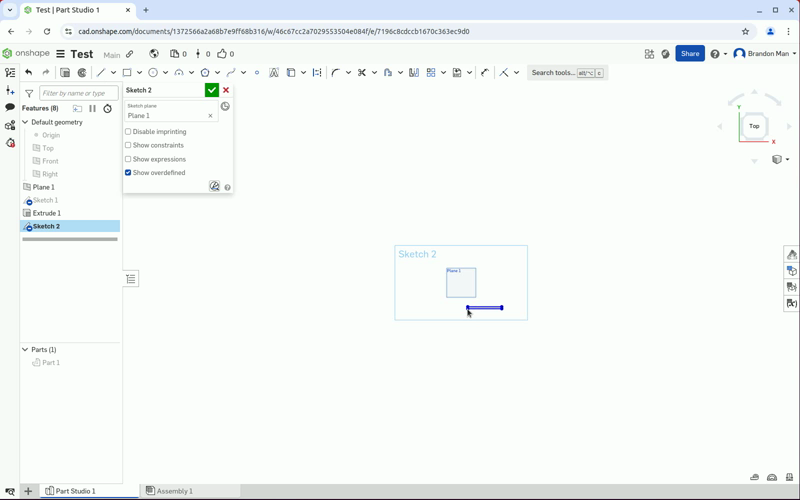
mouse_move(483, 306)
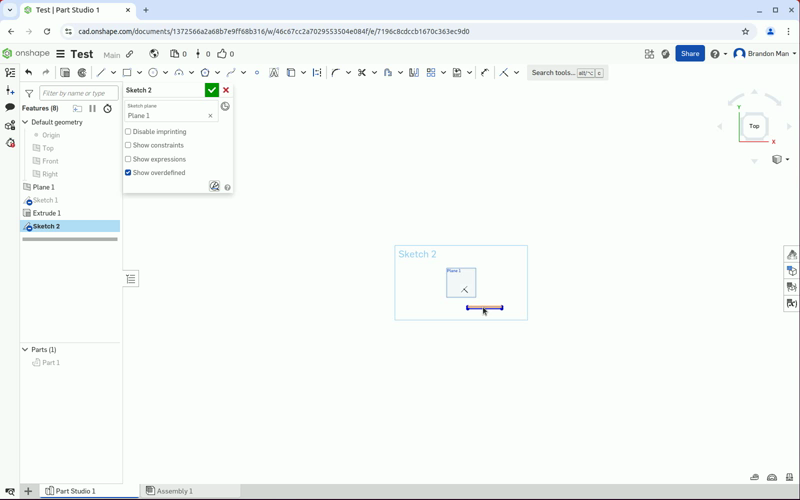
scroll(6)
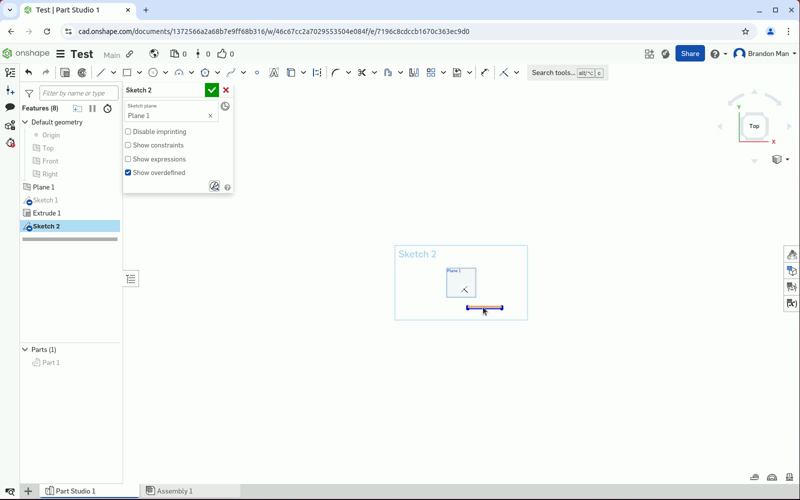
scroll(6)
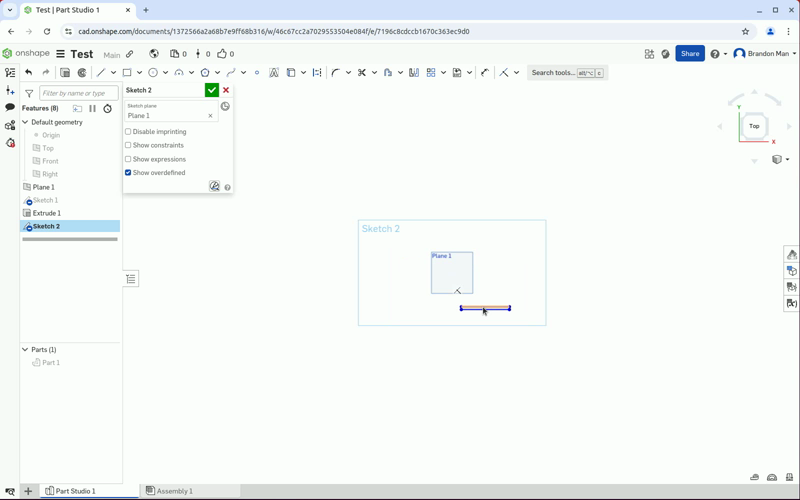
scroll(6)
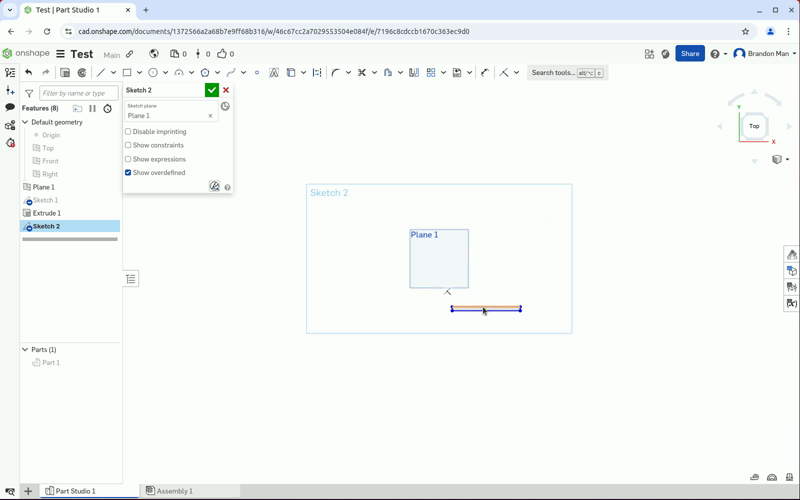
scroll(6)
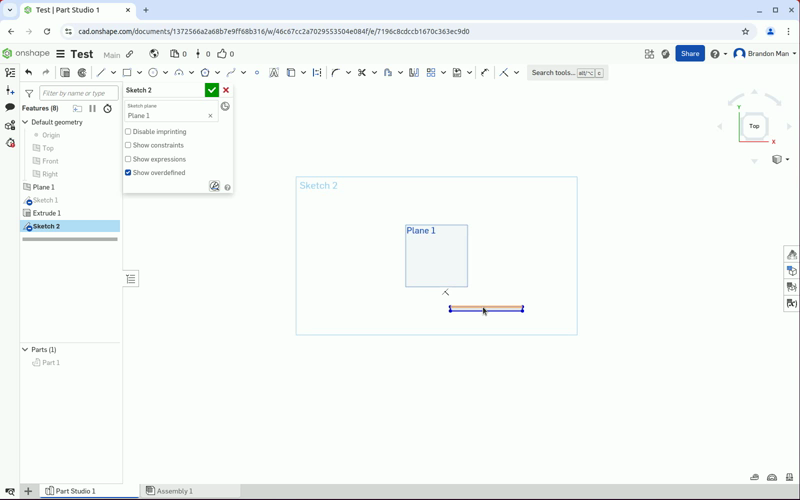
scroll(6)
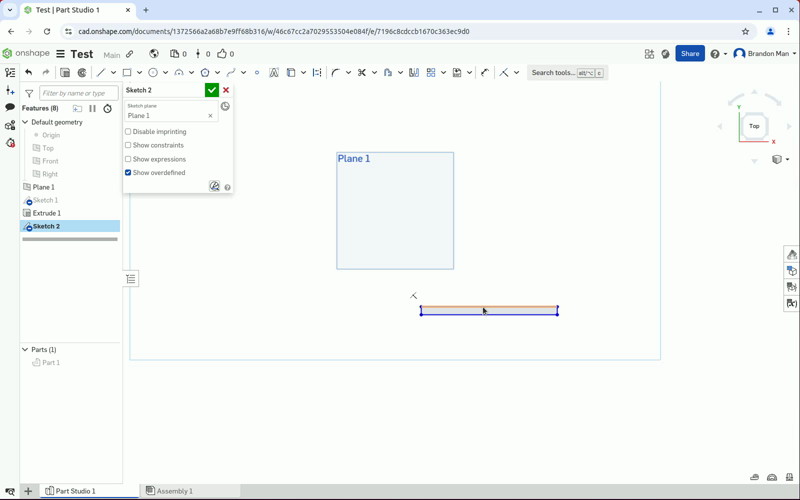
scroll(6)
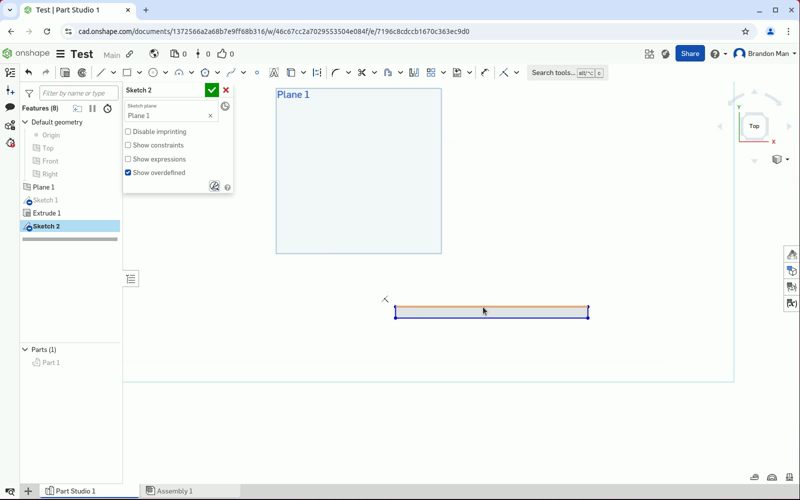
scroll(6)
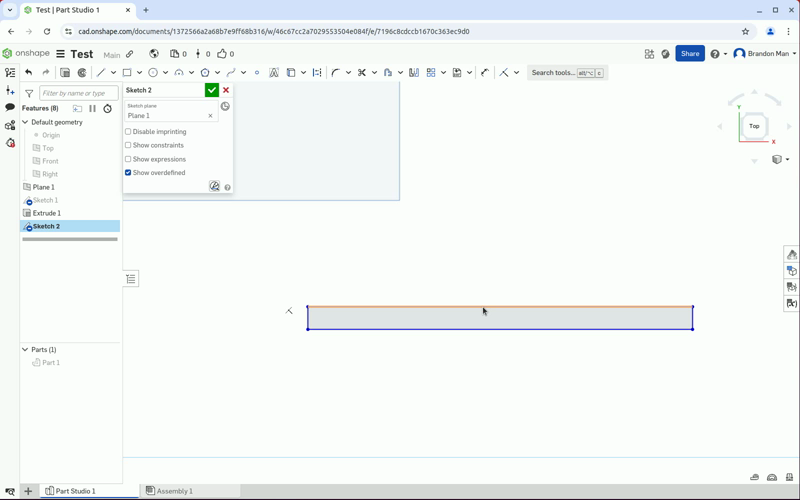
click(483, 306)
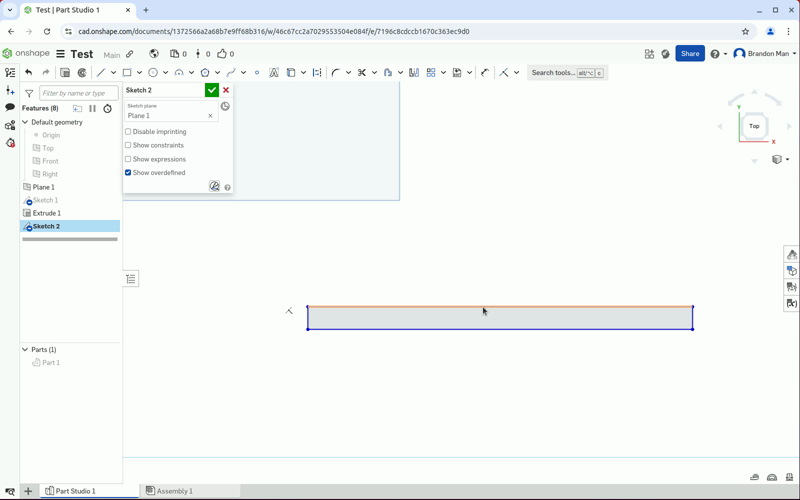
scroll(-6)
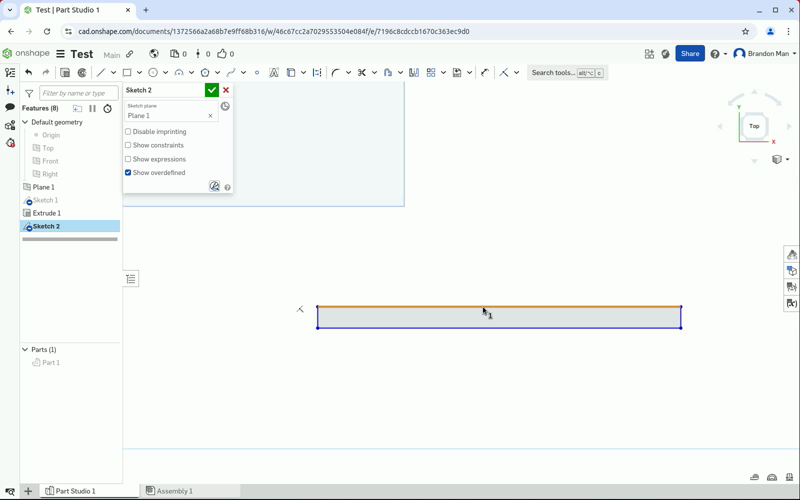
scroll(-6)
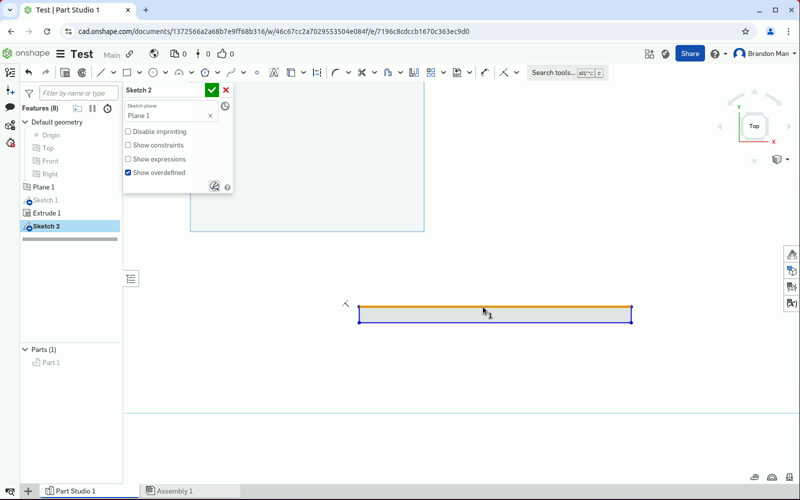
scroll(-6)
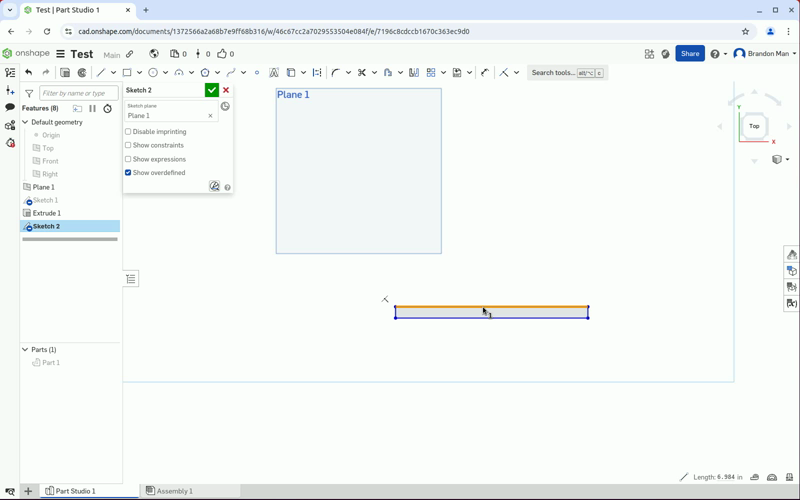
scroll(-6)
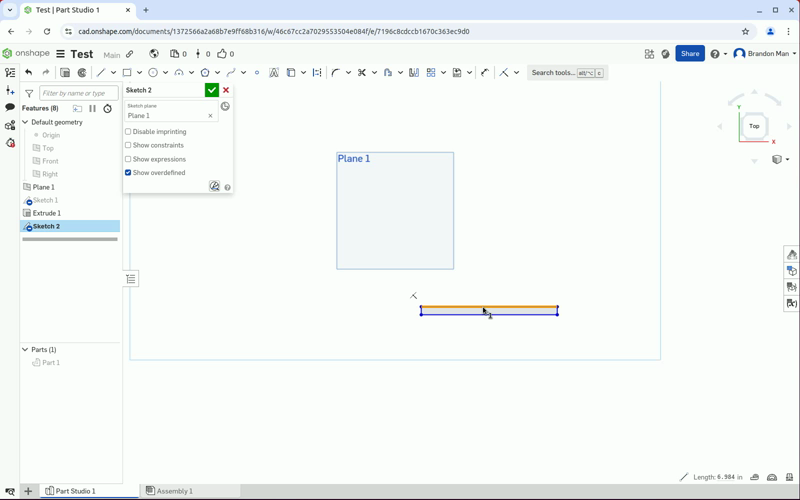
scroll(-6)
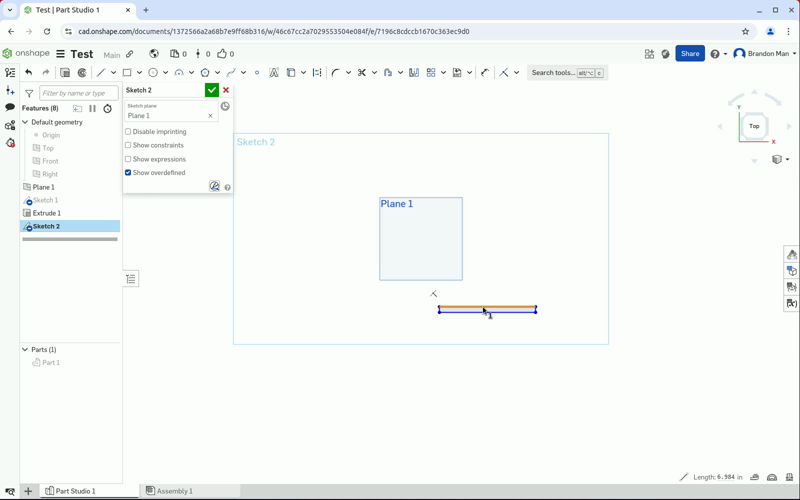
scroll(-6)
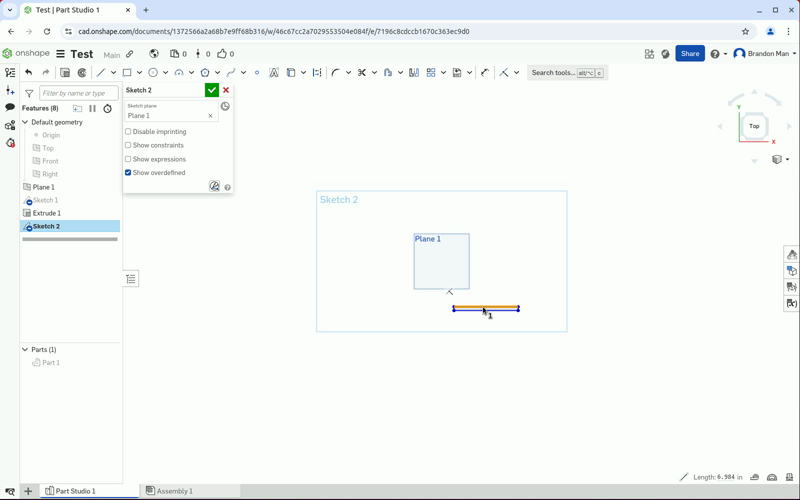
scroll(-6)
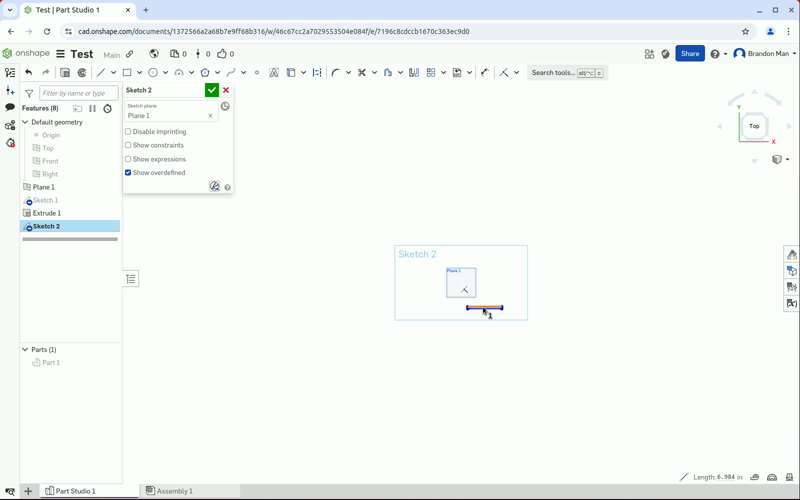
mouse_move(73, 352)
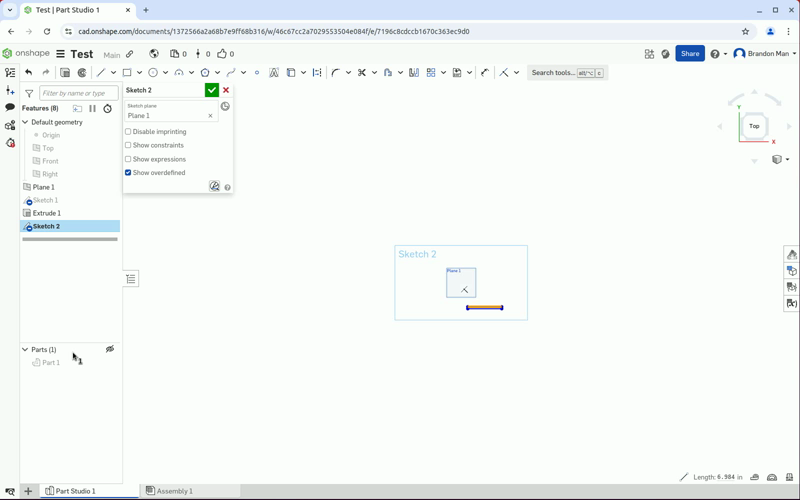
key(shift+y)
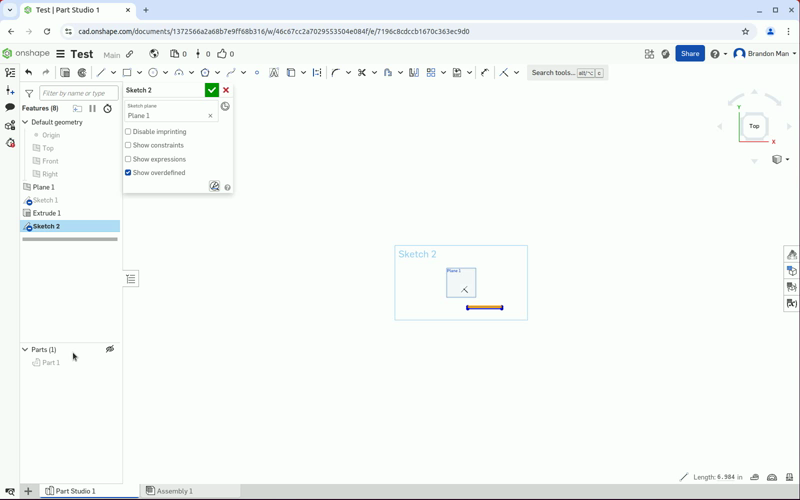
key(shift+e)
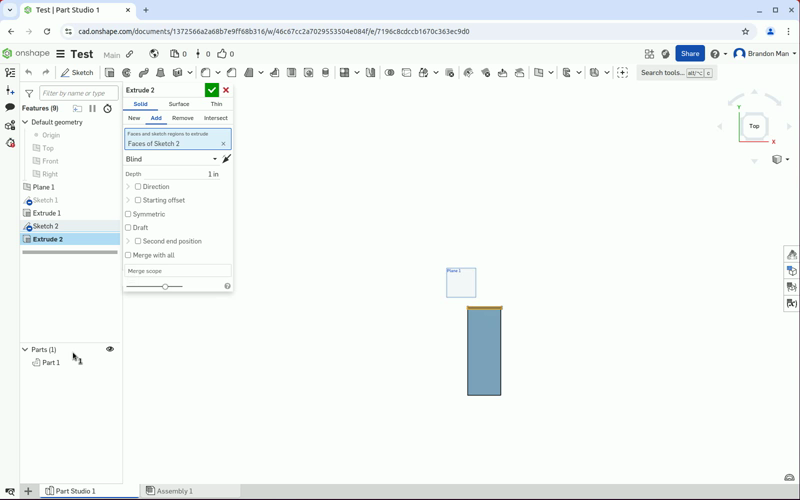
mouse_move(143, 106)
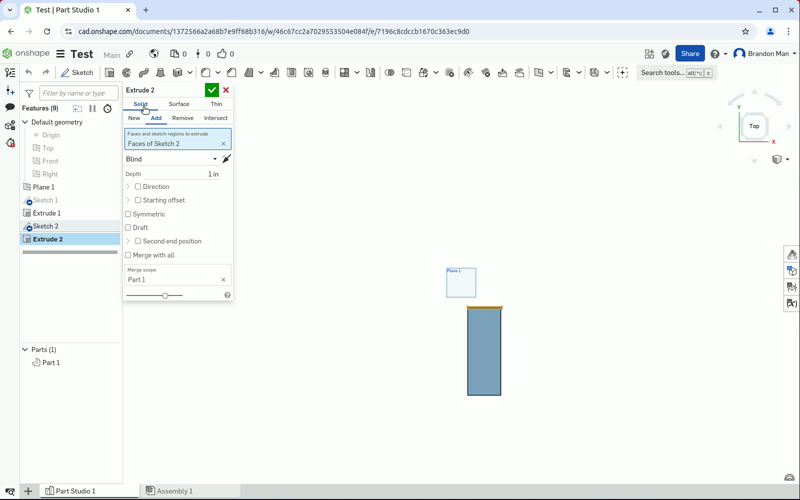
click(143, 106)
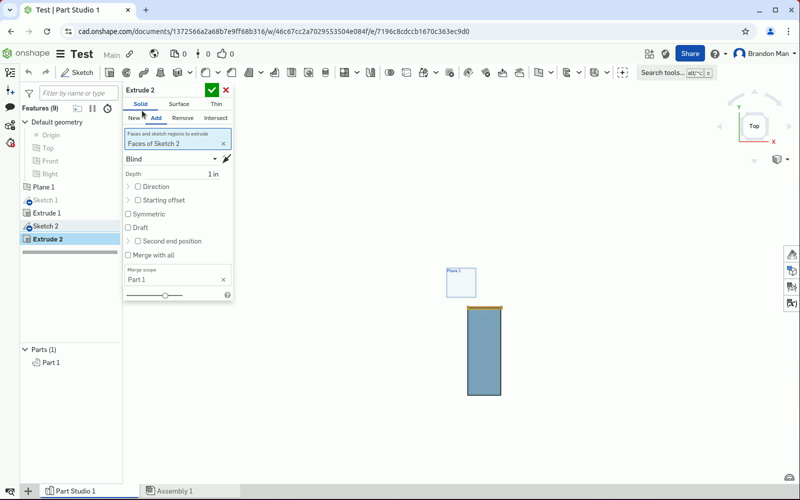
mouse_move(137, 120)
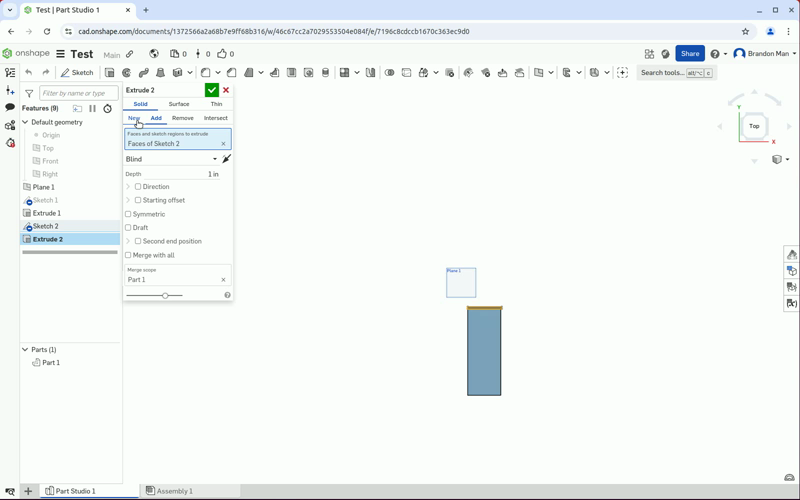
click(137, 120)
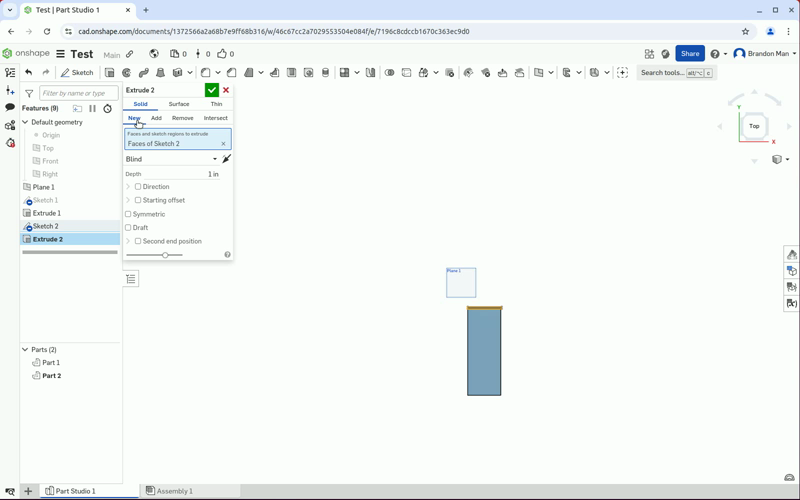
key(tab, 4)
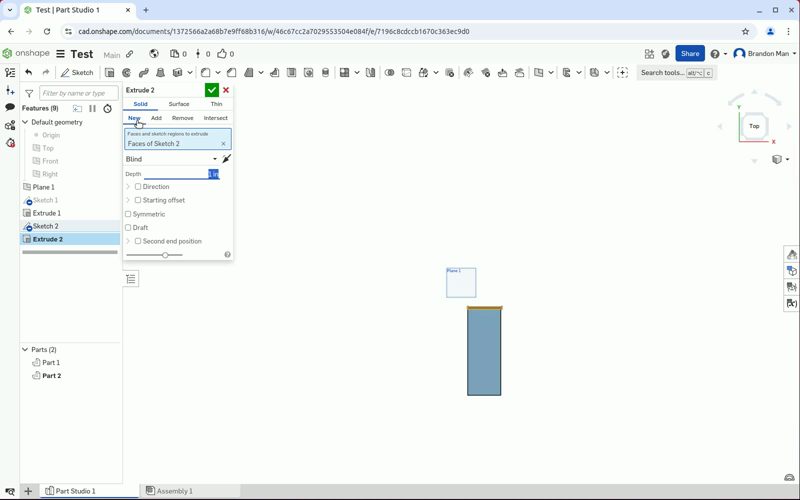
text(0.241)
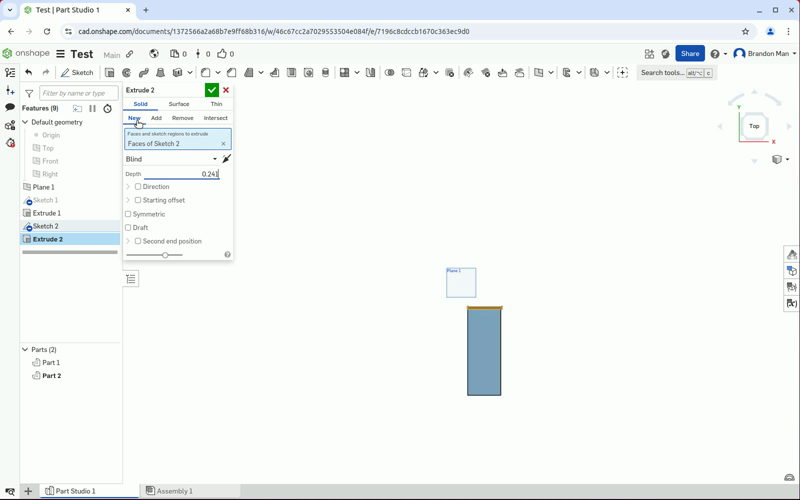
key(enter)
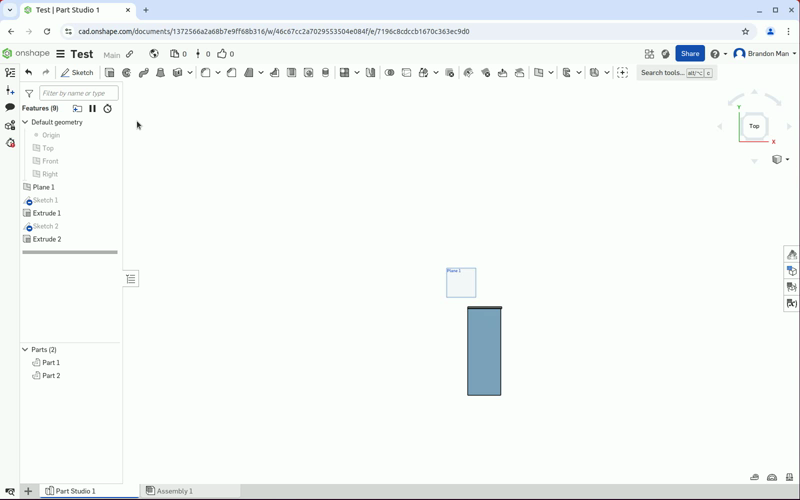
key(shift+h)
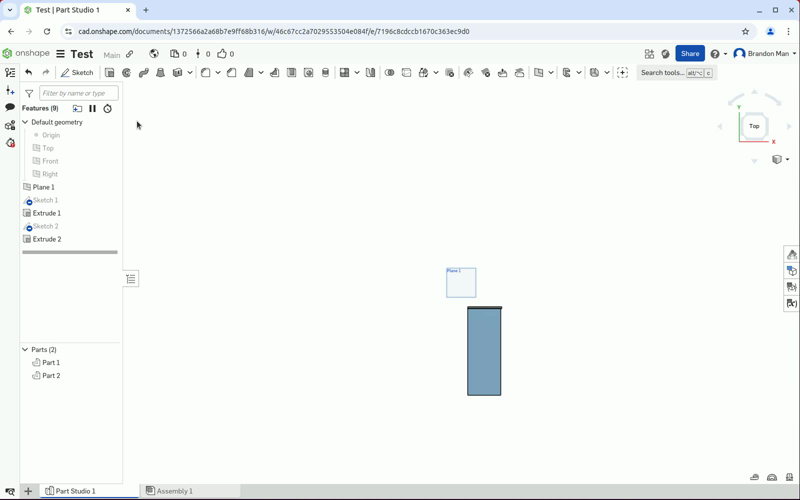
key(shift+h)
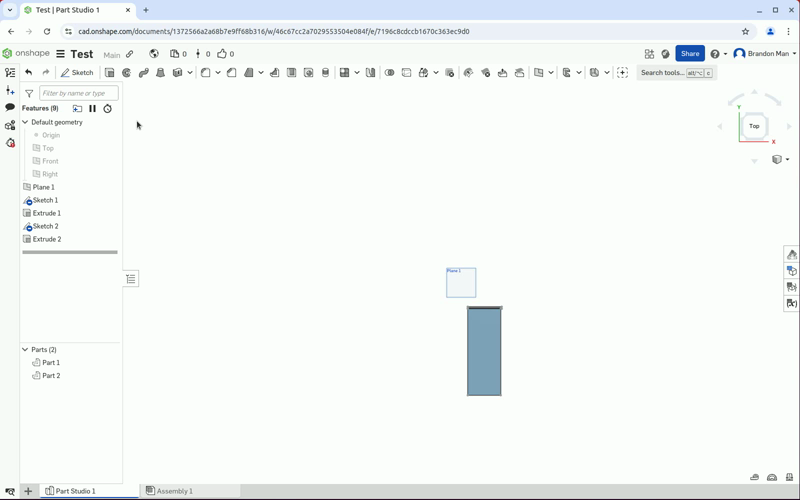
key(shift+7)
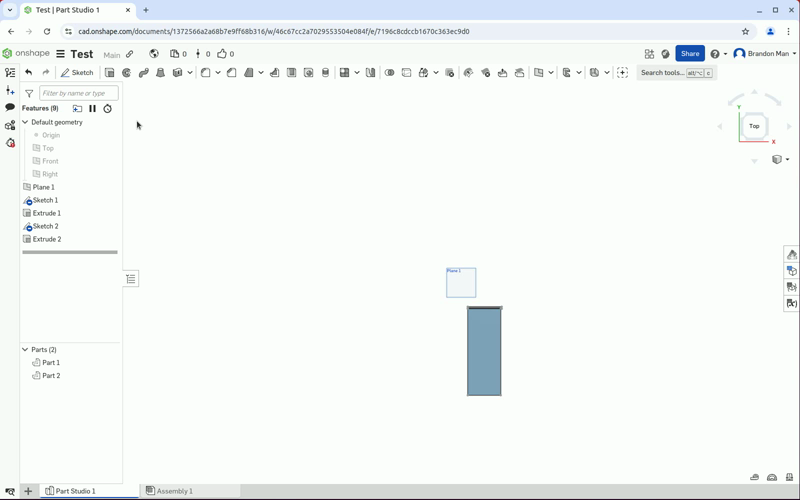
key(up, 3)
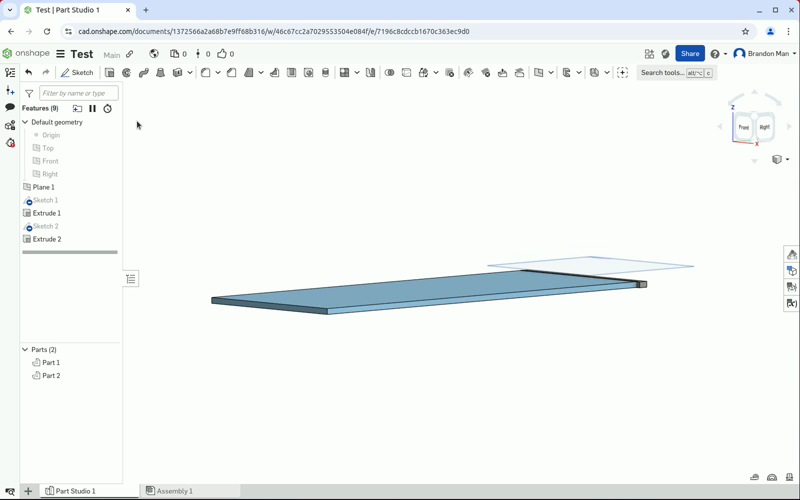
key(left, 3)
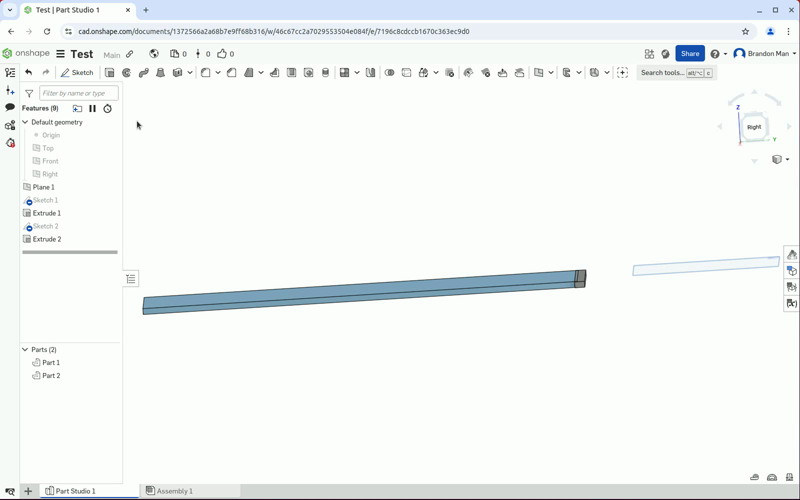
key(right, 3)
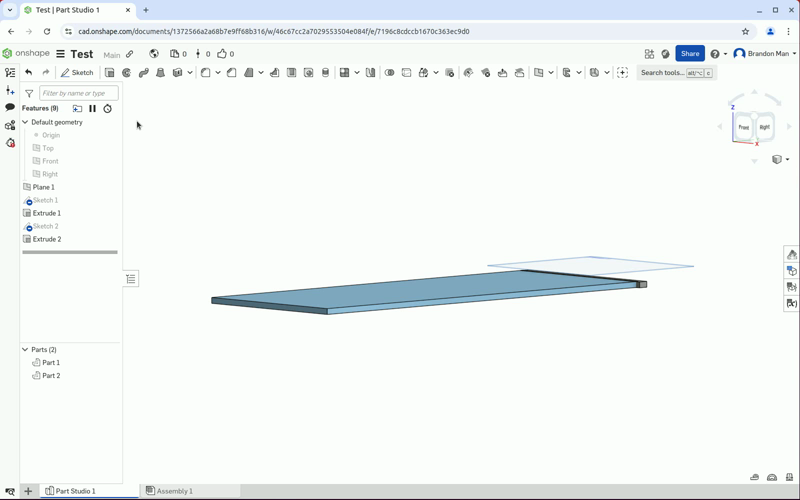
key(down, 3)
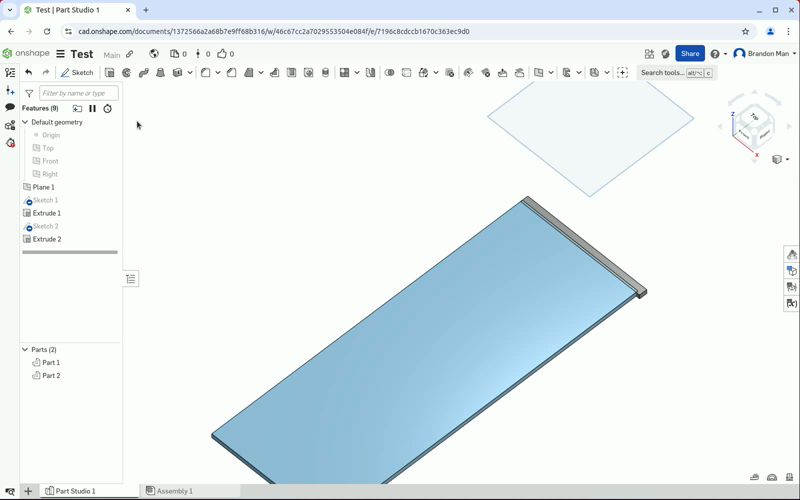
mouse_move(73, 189)
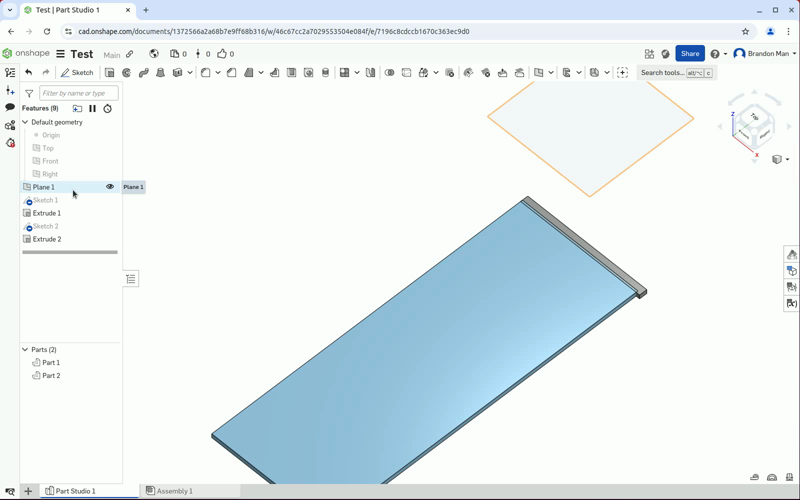
click(73, 189)